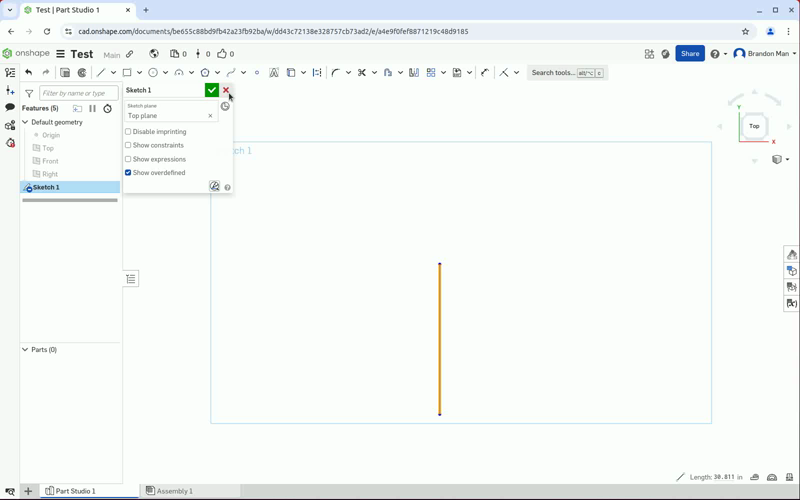
key(shift+h)
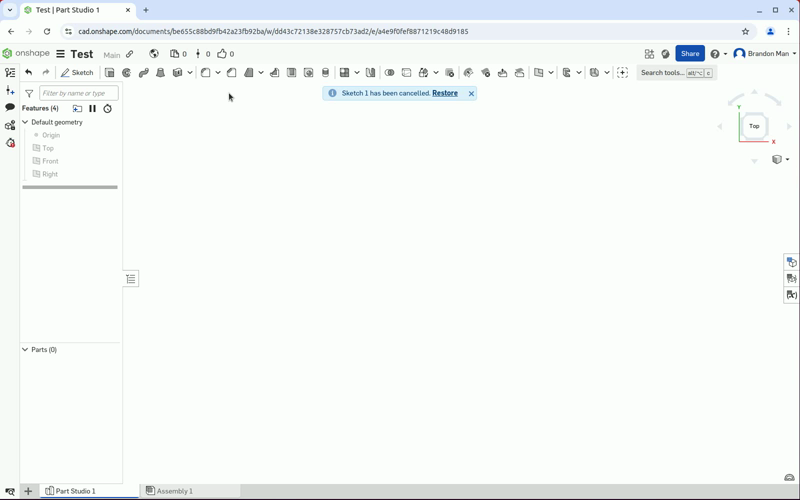
mouse_move(73, 352)
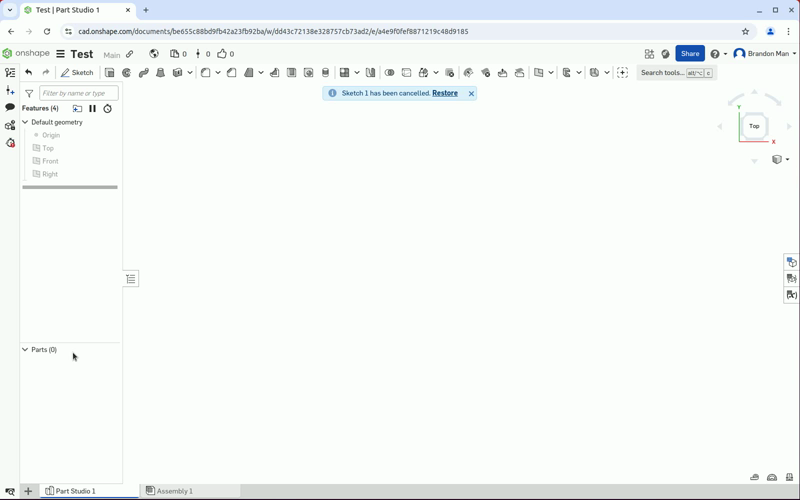
key(y)
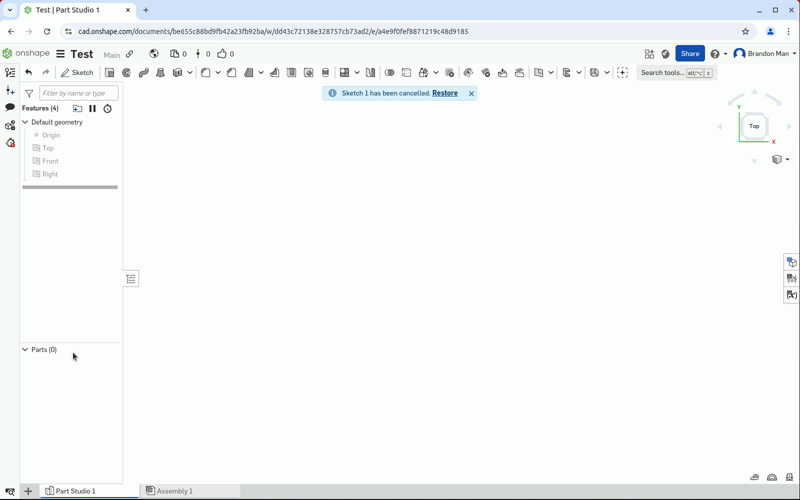
key(shift+p)
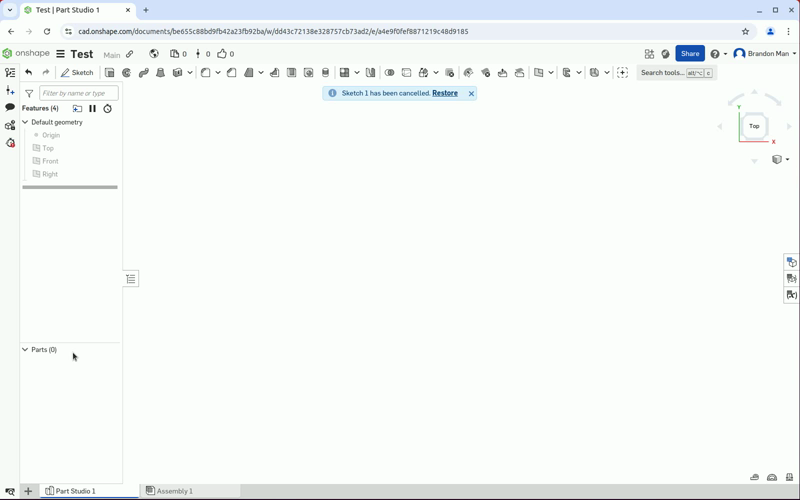
key(space)
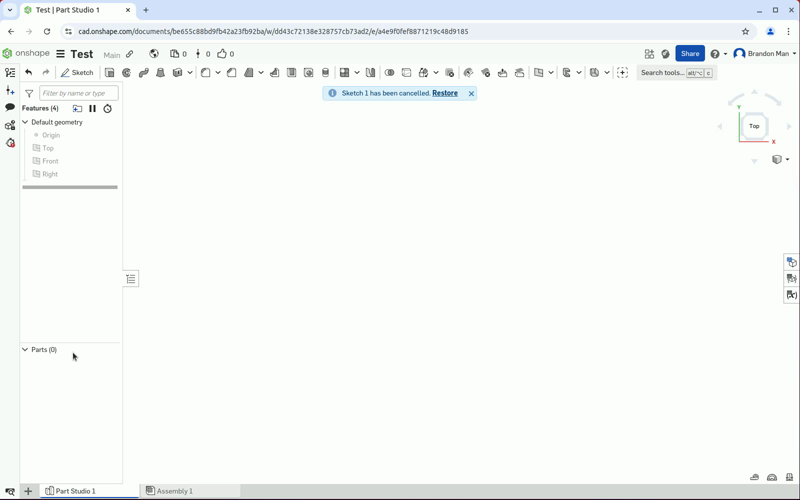
key_down(shift)
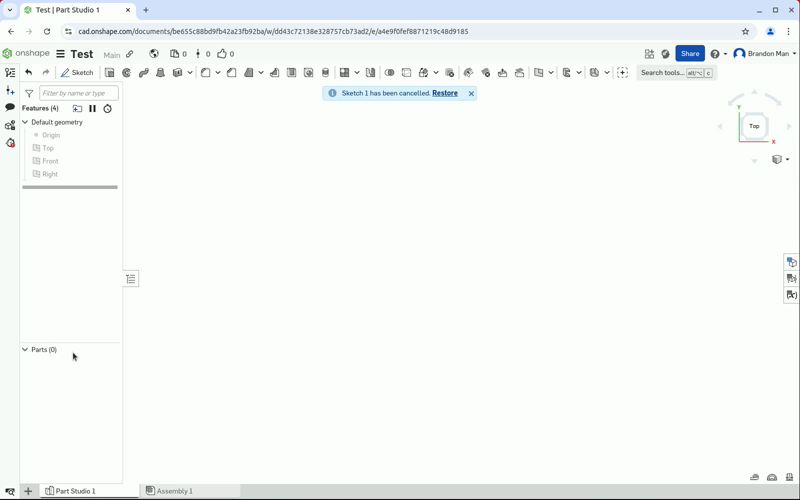
key(up)
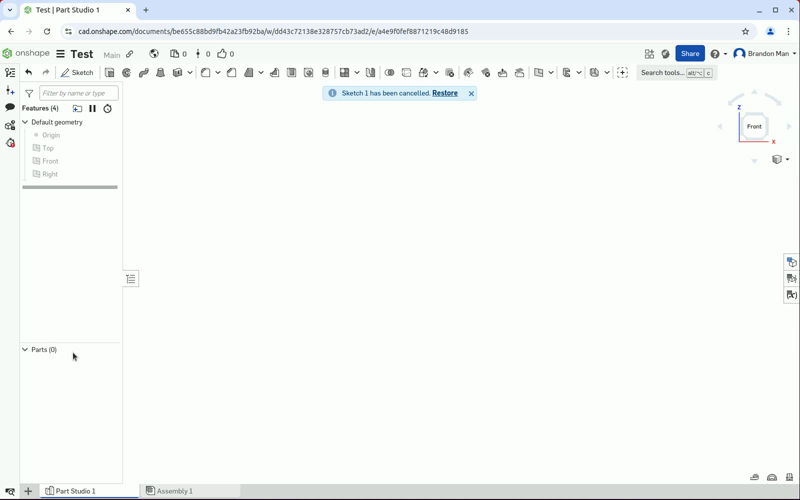
key_up(shift)
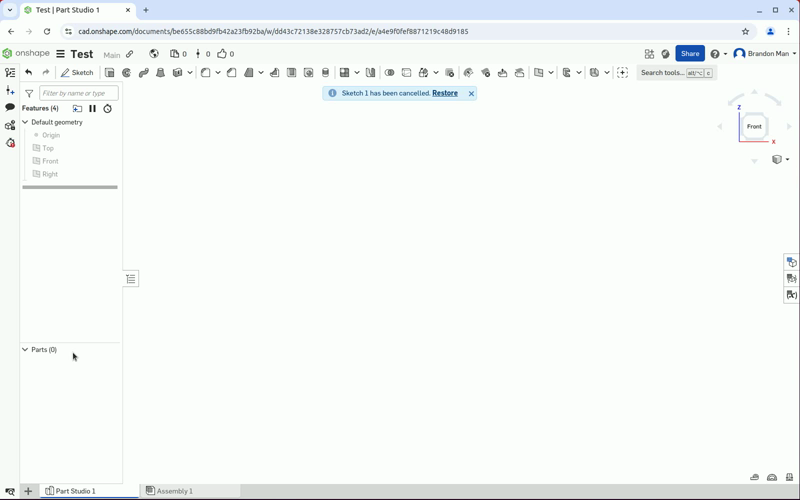
mouse_move(73, 352)
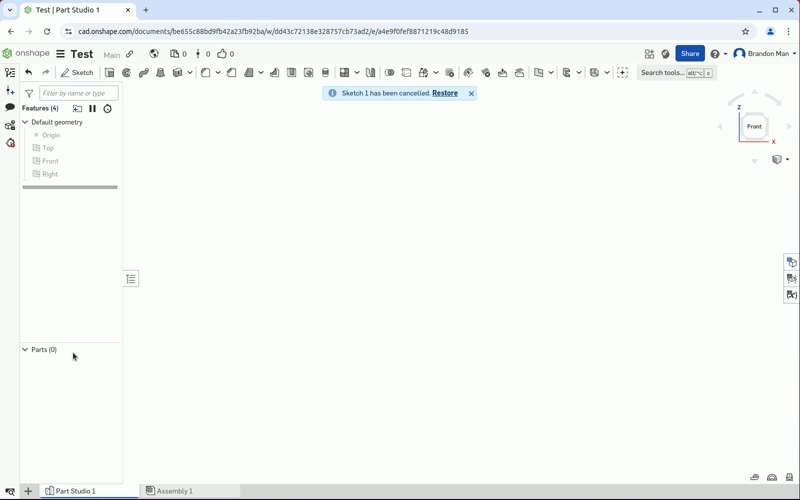
key(shift+y)
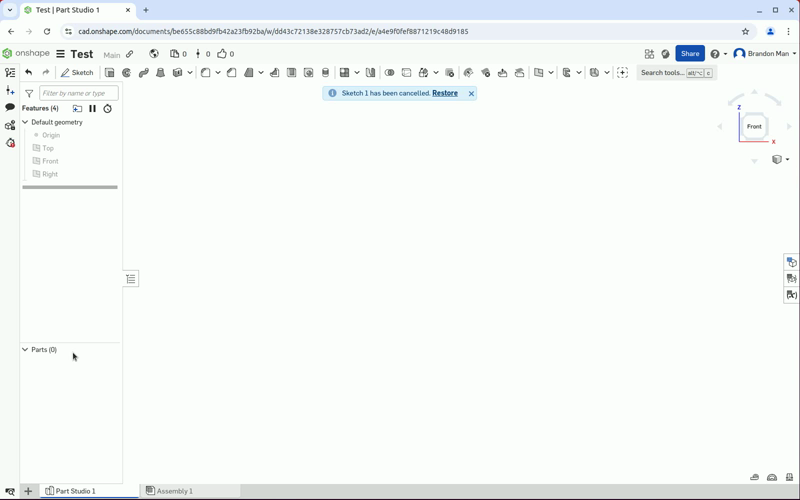
key(shift+s)
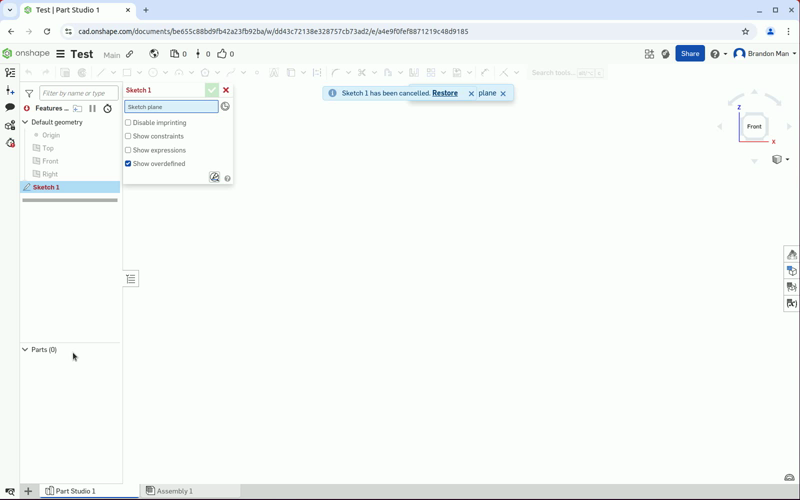
mouse_move(73, 163)
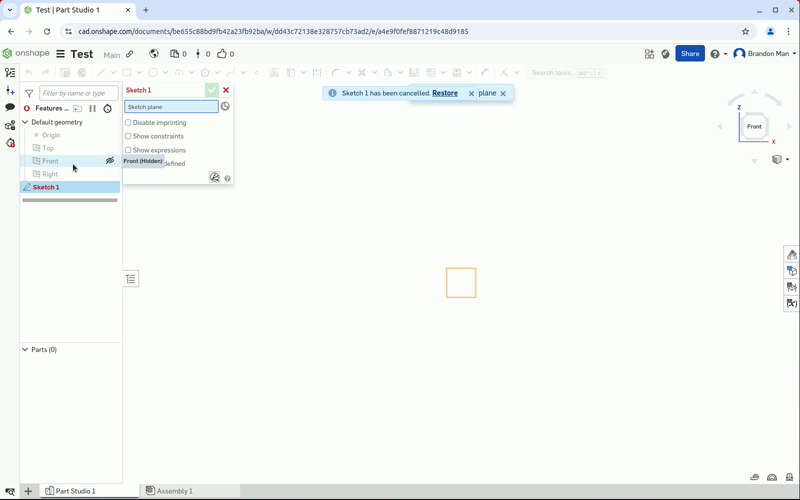
click(73, 163)
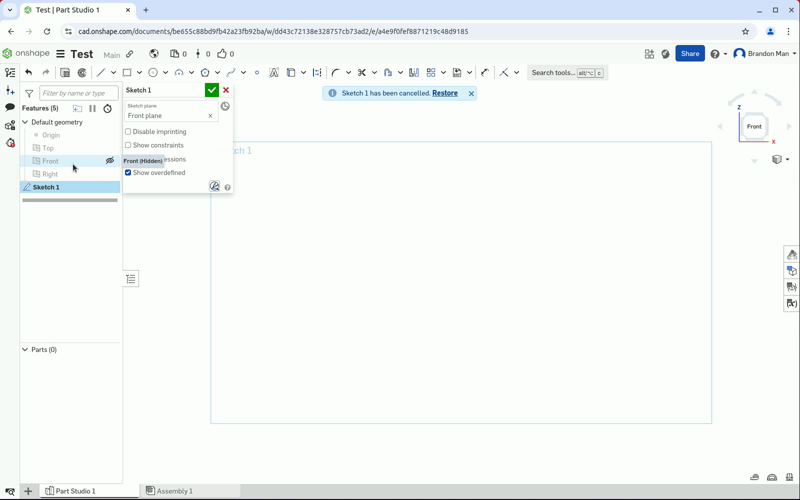
mouse_move(73, 352)
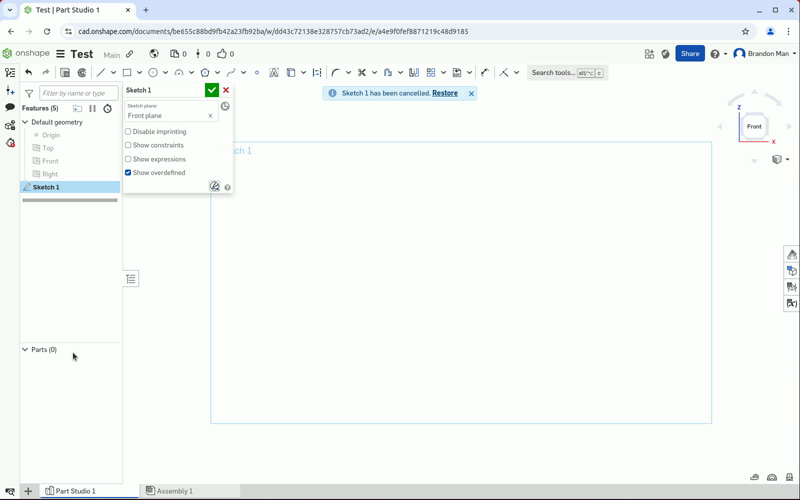
key(y)
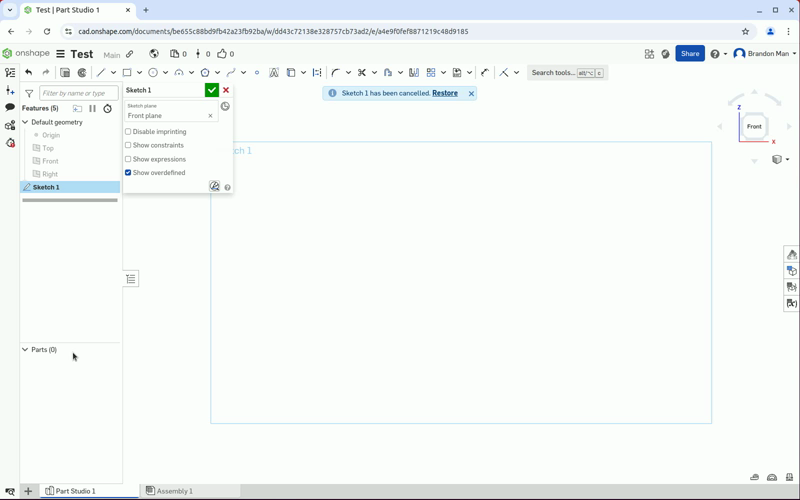
key(c)
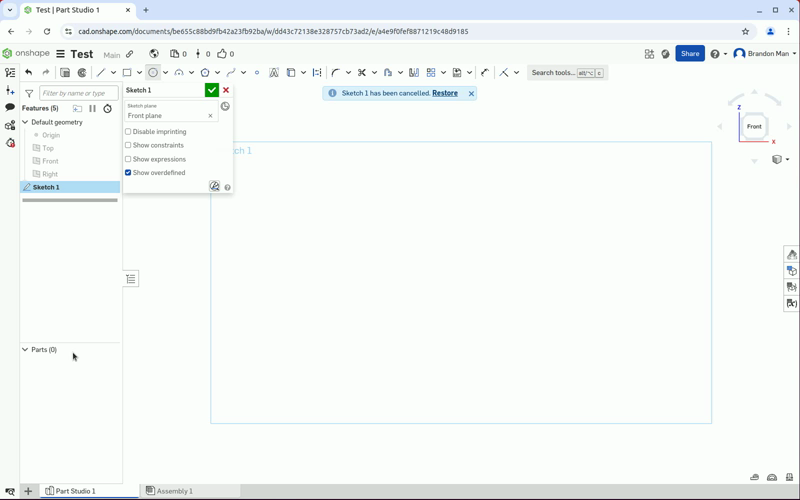
key_down(shift)
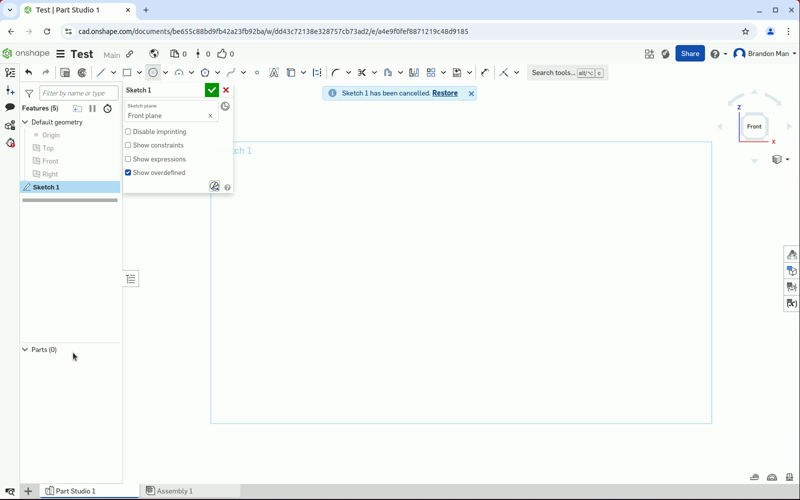
mouse_move(461, 282)
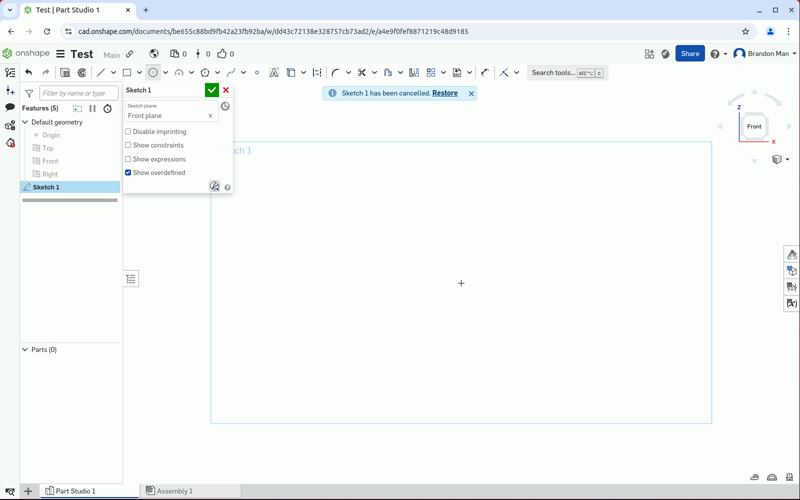
click(461, 282)
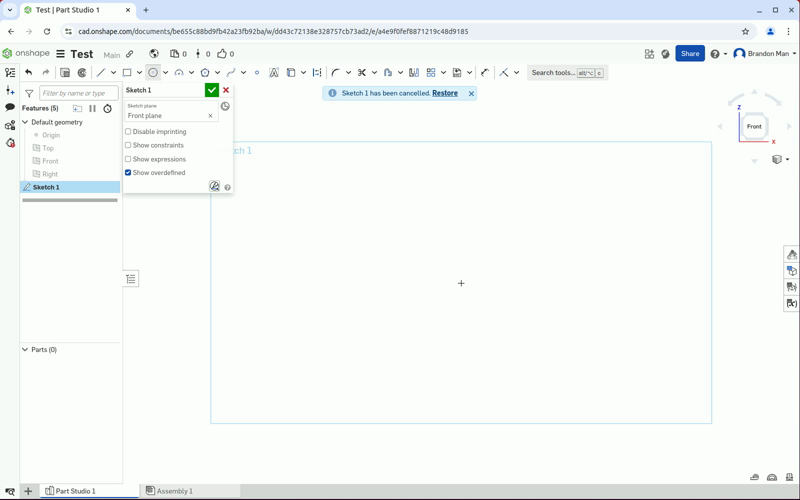
key_up(shift)
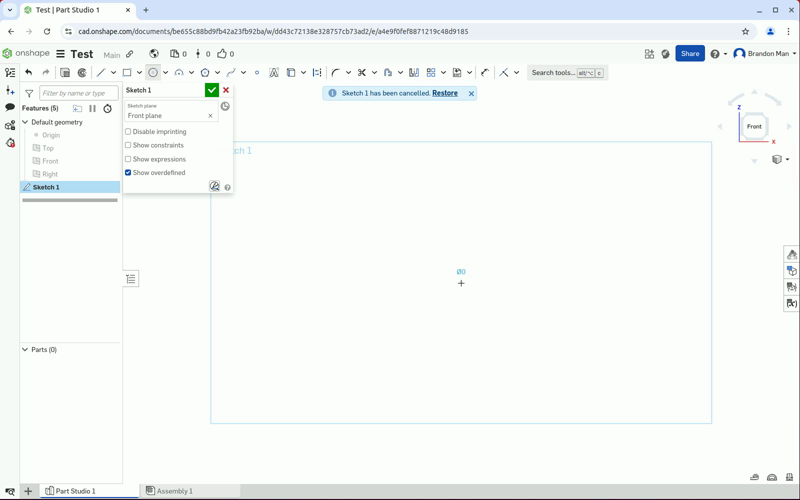
mouse_move(574, 282)
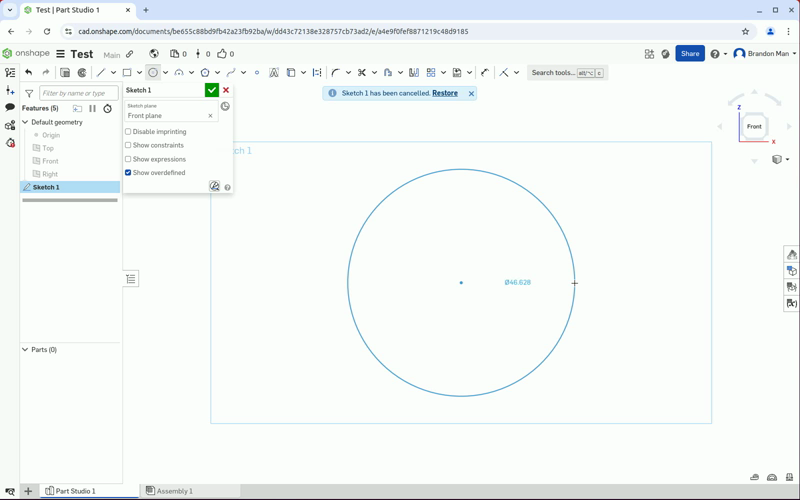
click(574, 282)
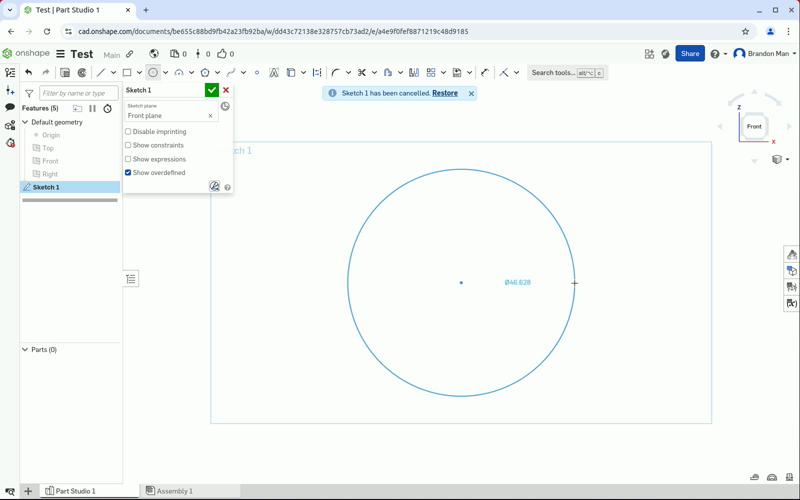
key(esc)
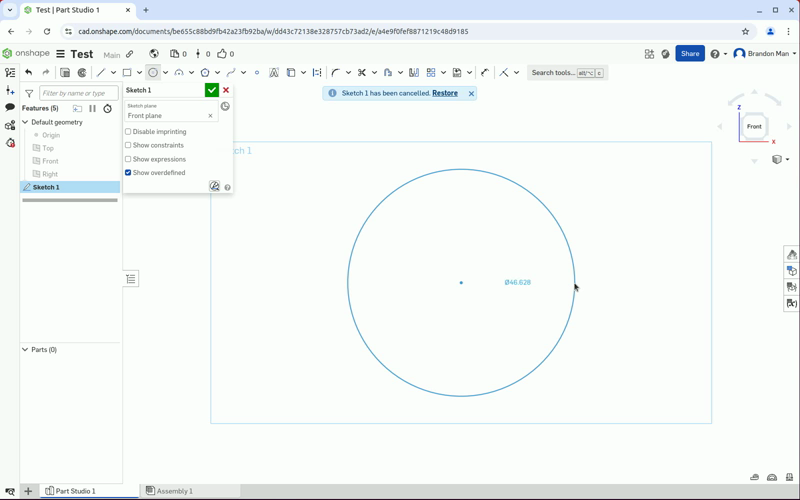
key(c)
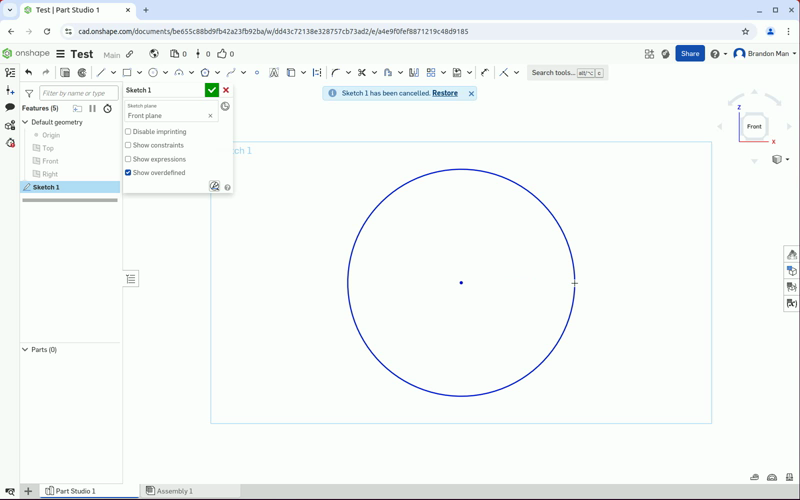
key_down(shift)
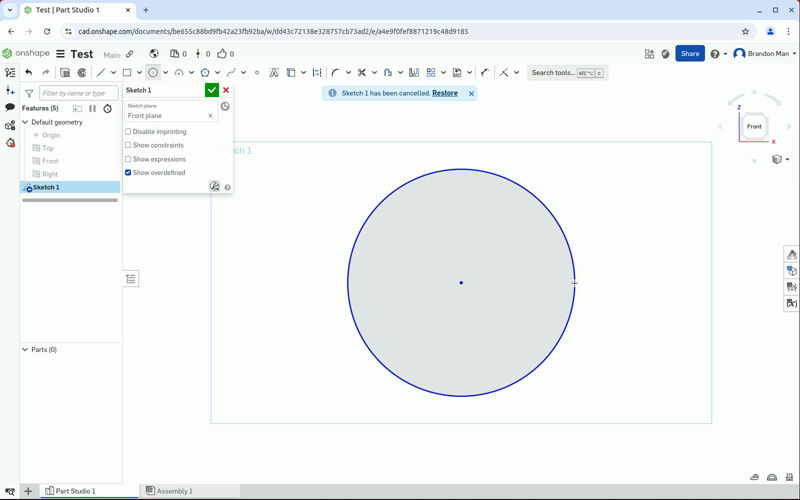
mouse_move(461, 282)
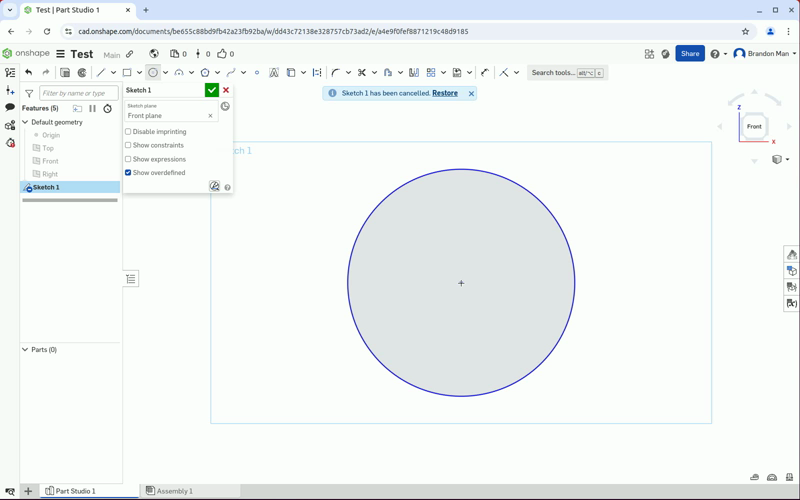
click(461, 282)
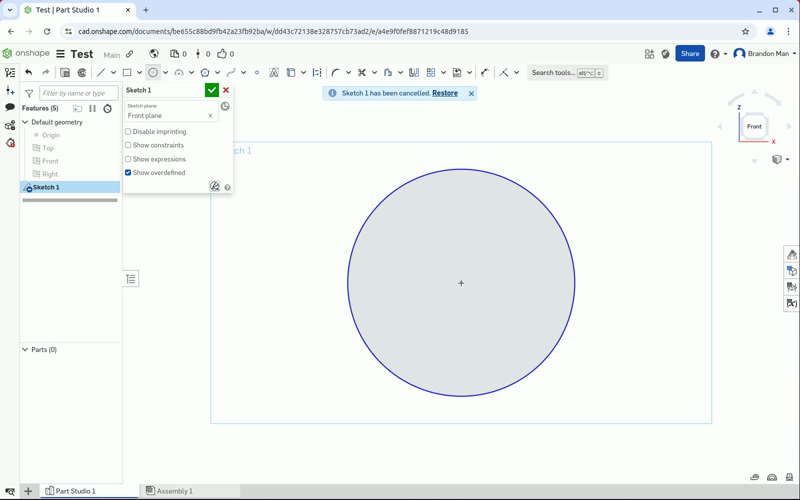
key_up(shift)
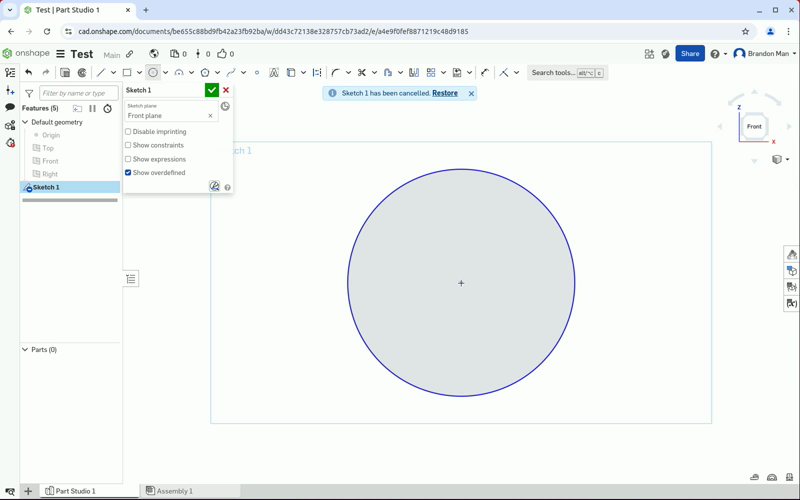
mouse_move(560, 282)
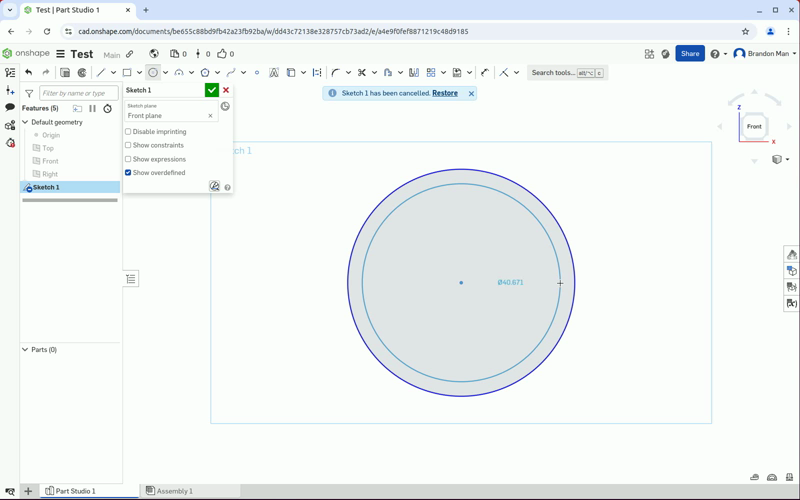
click(560, 282)
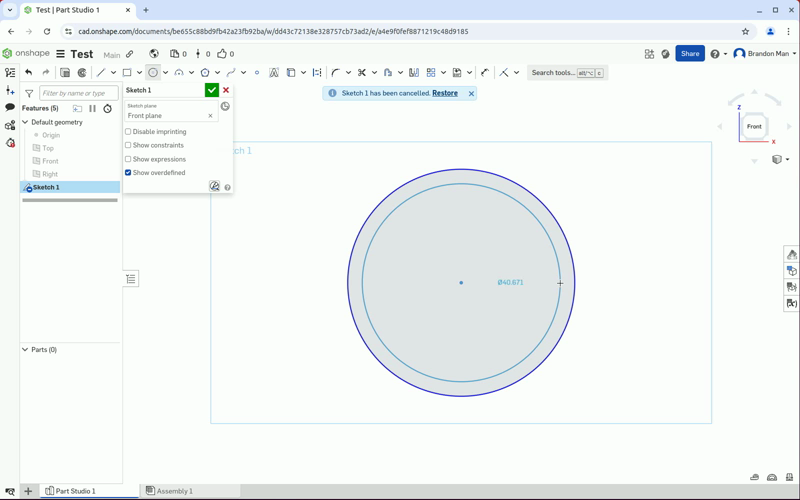
key(esc)
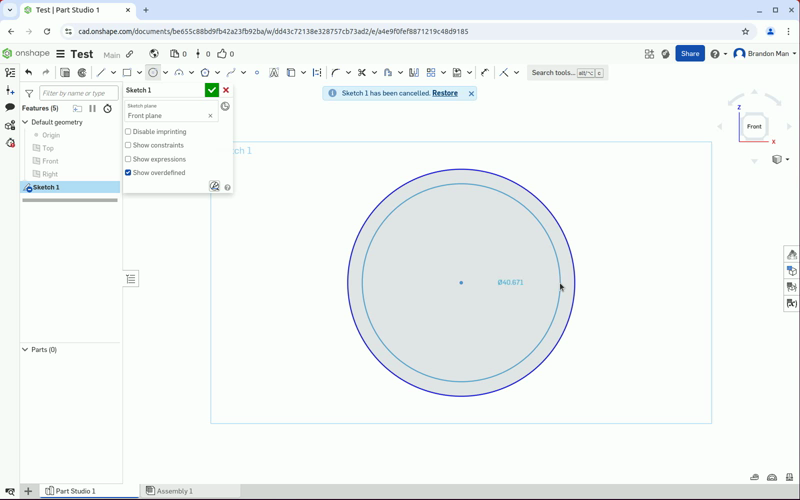
mouse_move(518, 371)
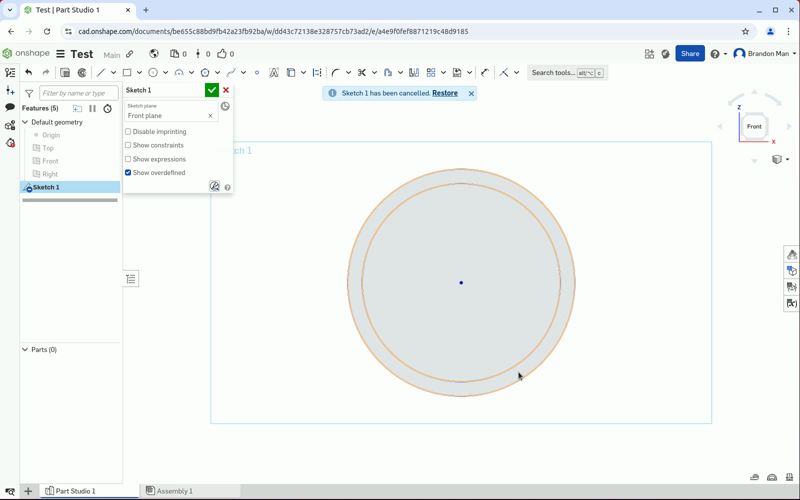
click(518, 371)
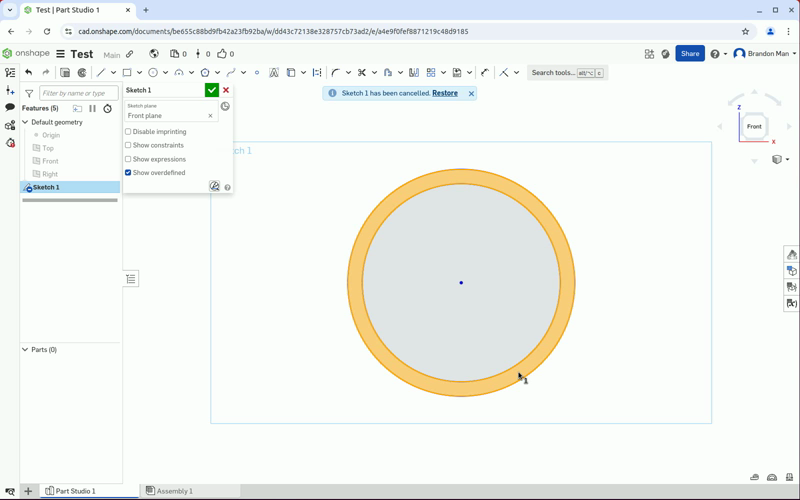
mouse_move(73, 352)
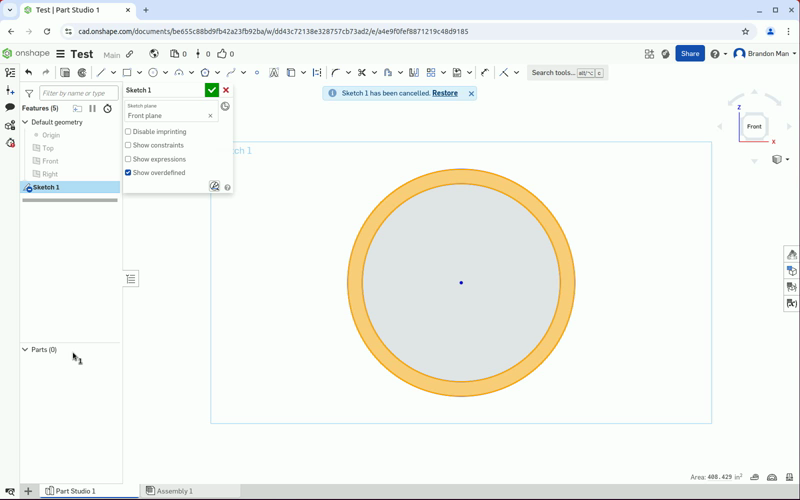
key(shift+y)
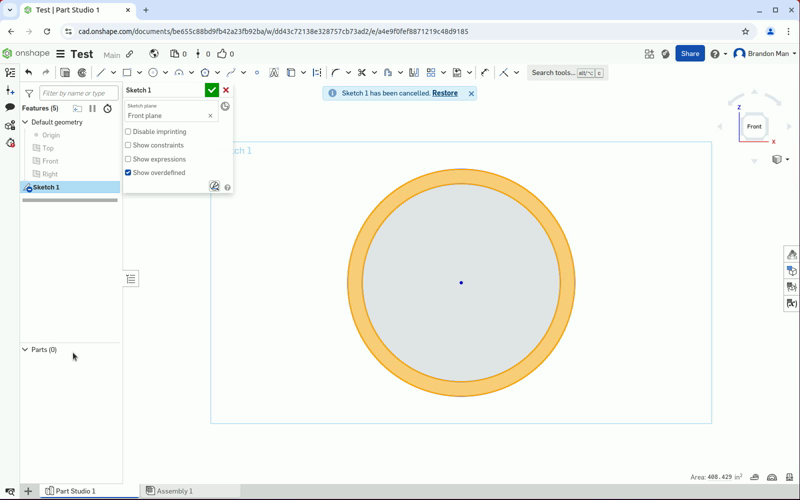
key(shift+e)
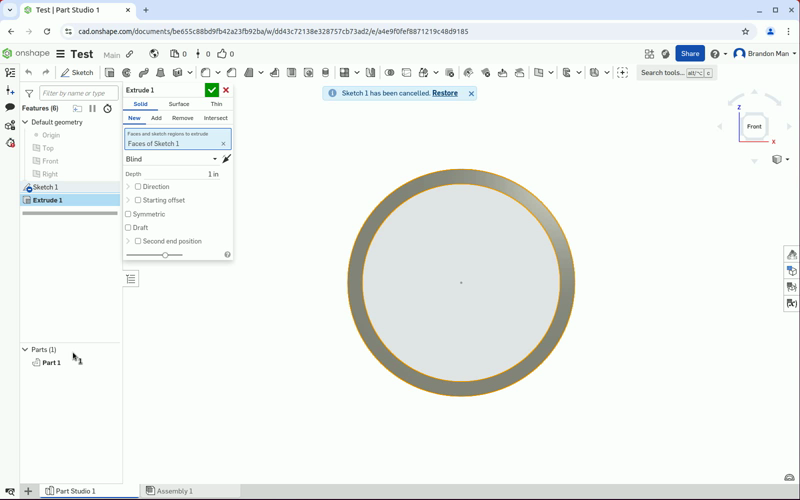
mouse_move(143, 106)
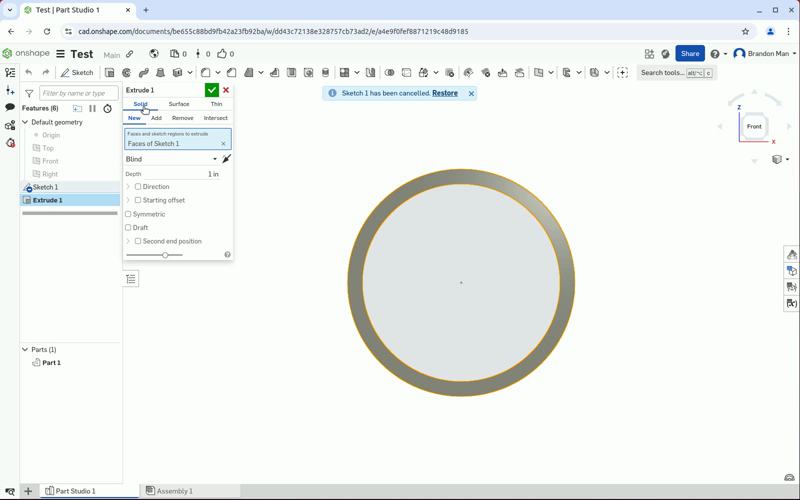
click(143, 106)
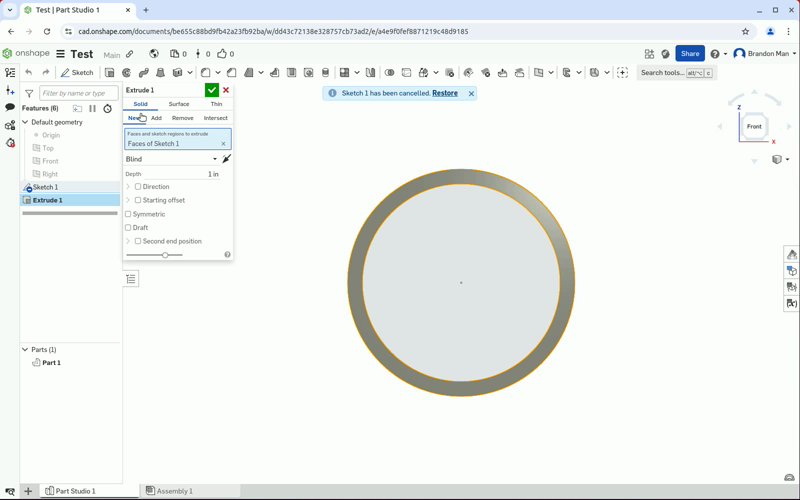
mouse_move(137, 120)
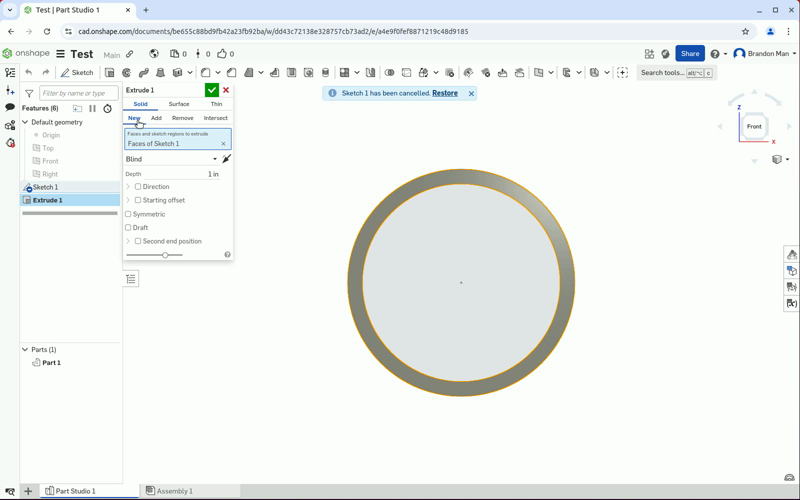
click(137, 120)
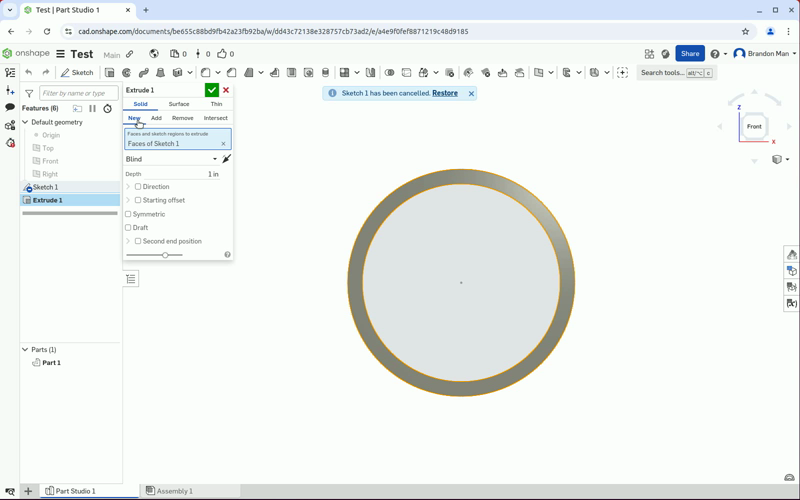
key(tab, 4)
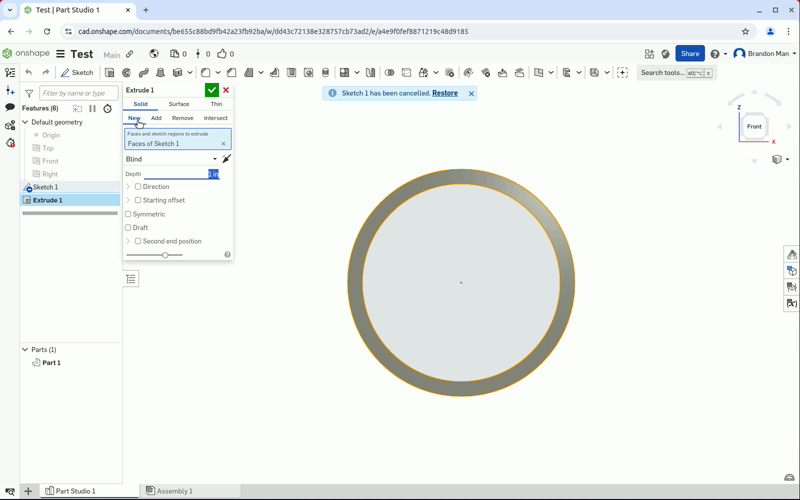
text(5.777)
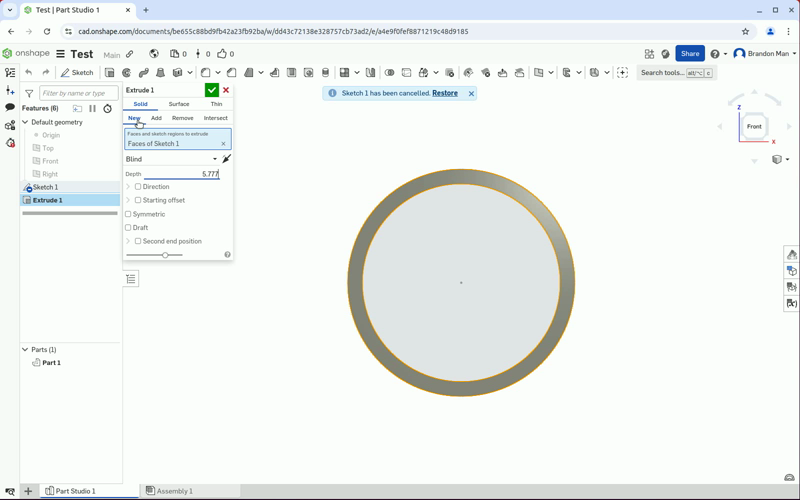
key(enter)
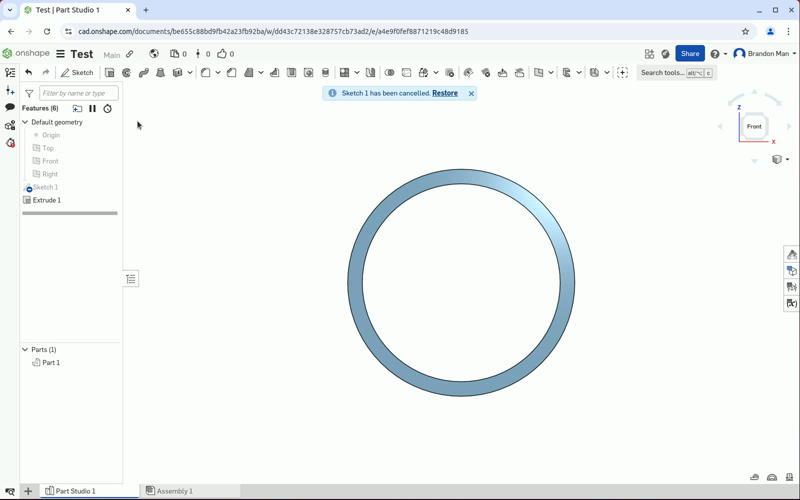
key(shift+h)
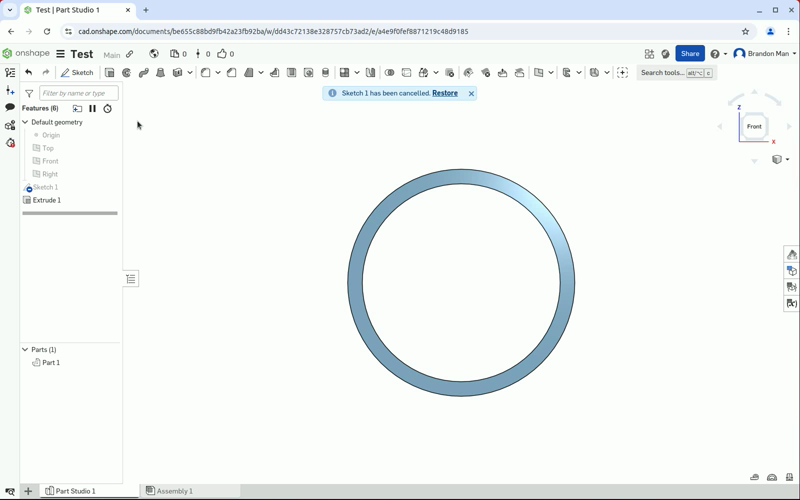
key(shift+h)
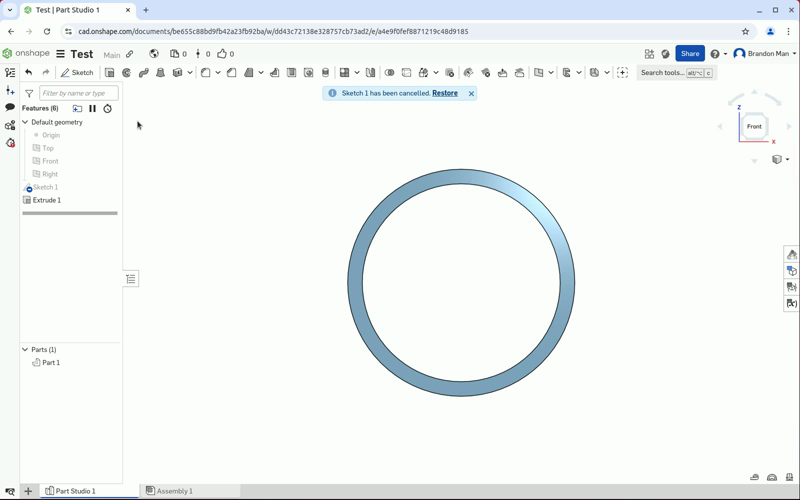
mouse_move(73, 189)
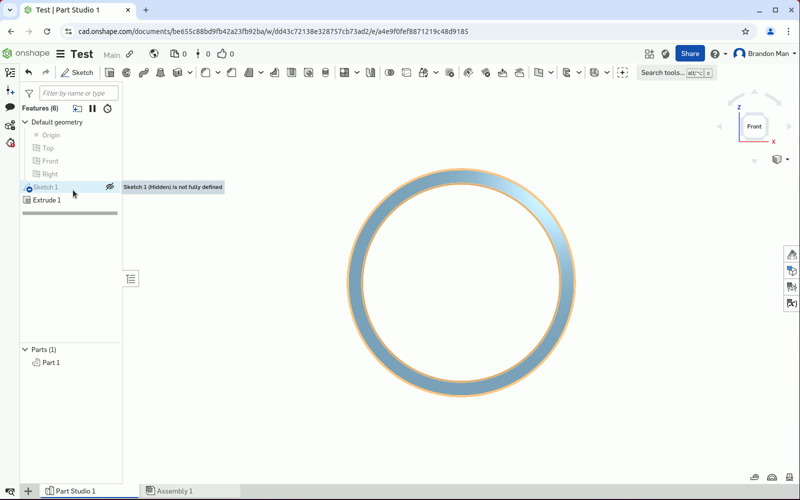
click(73, 189)
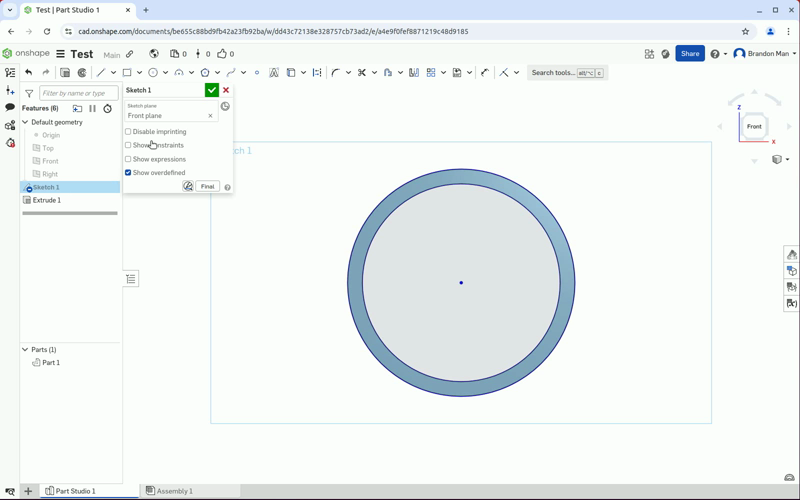
mouse_move(229, 92)
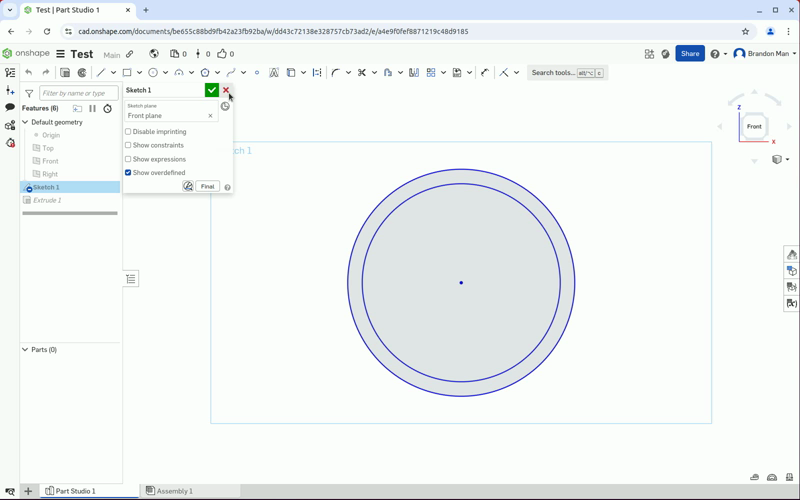
click(229, 92)
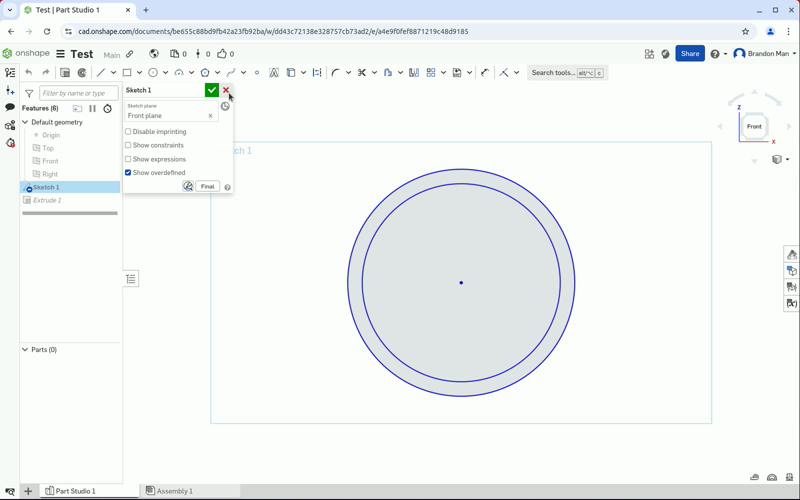
key(shift+s)
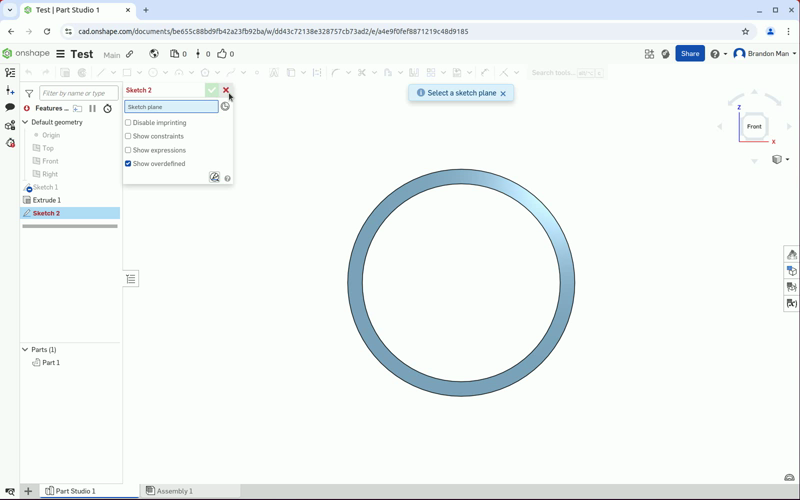
mouse_move(73, 163)
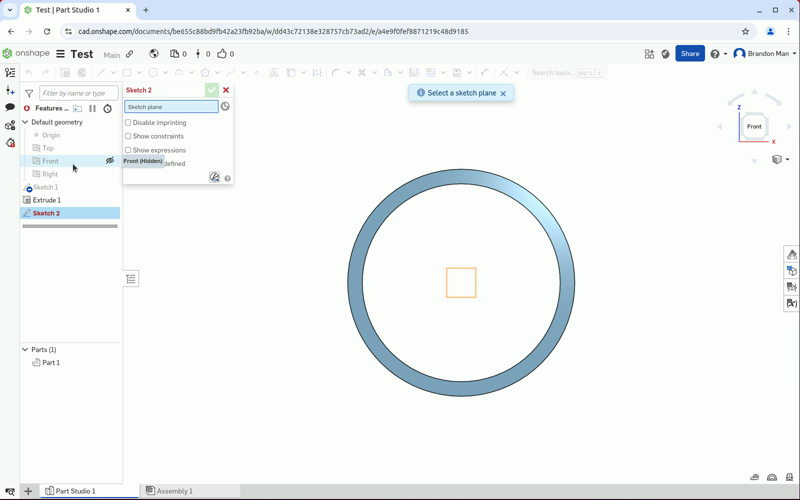
click(73, 163)
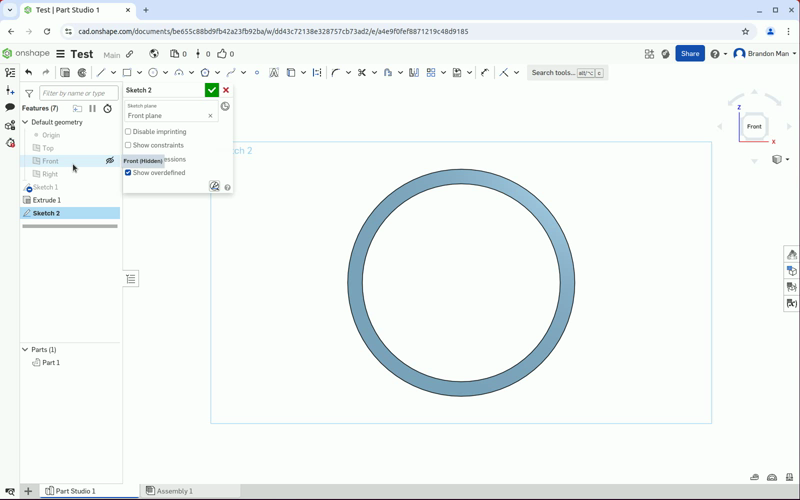
mouse_move(73, 352)
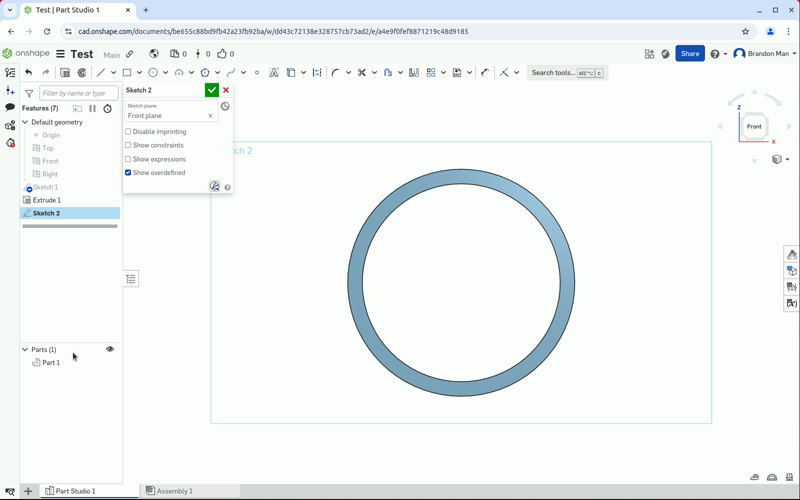
key(y)
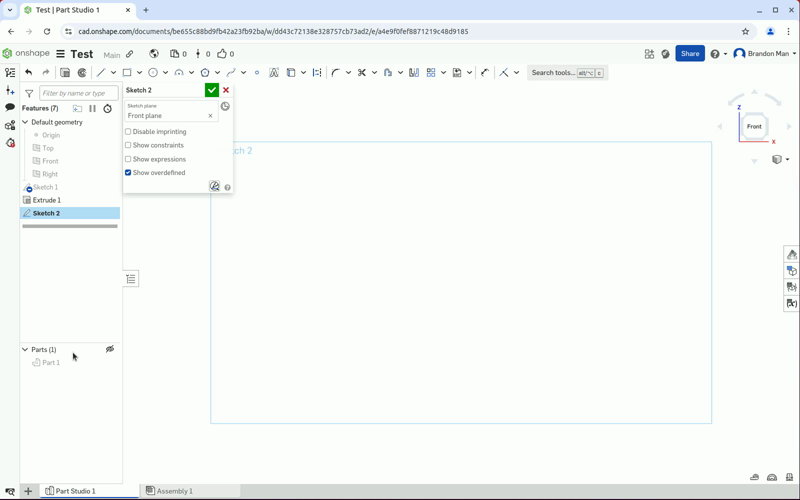
key(c)
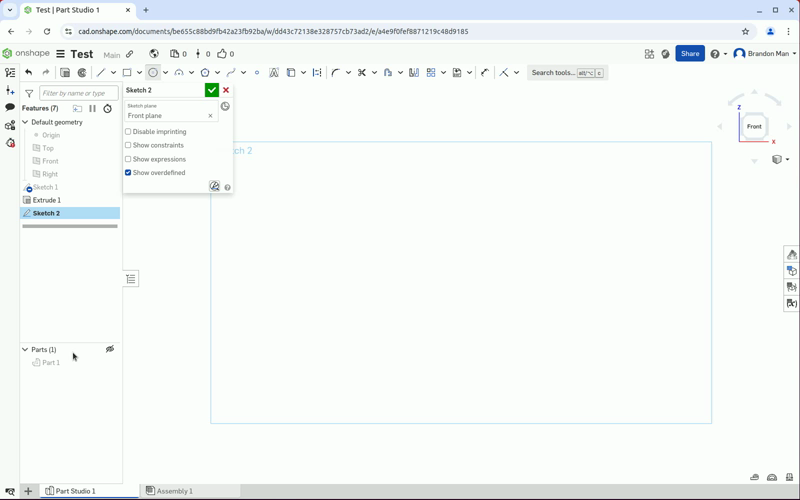
key_down(shift)
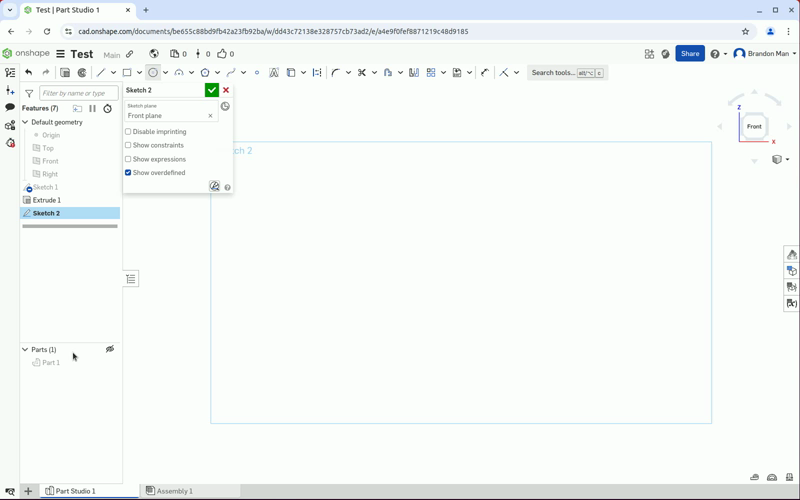
mouse_move(461, 282)
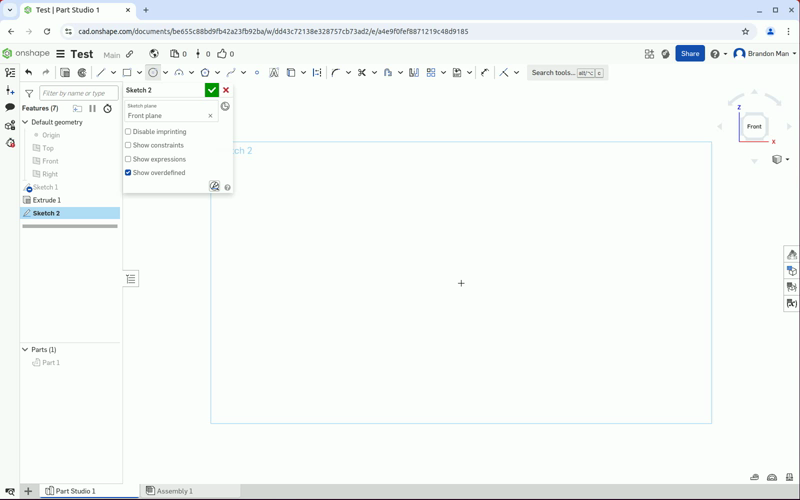
click(461, 282)
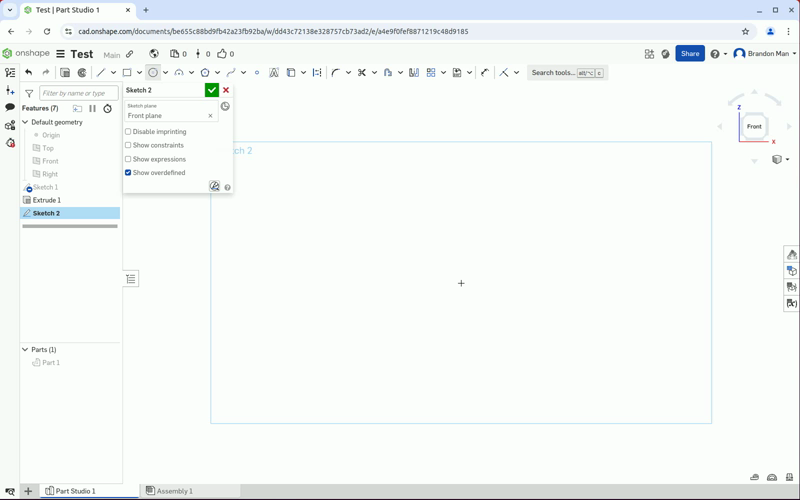
key_up(shift)
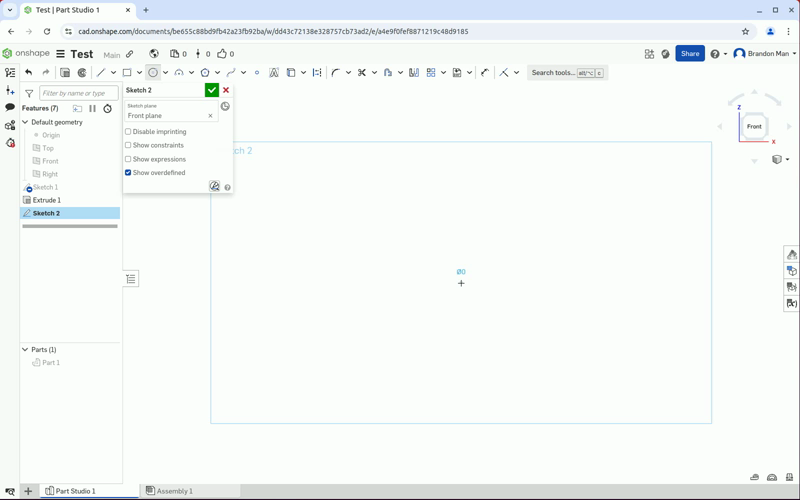
mouse_move(560, 282)
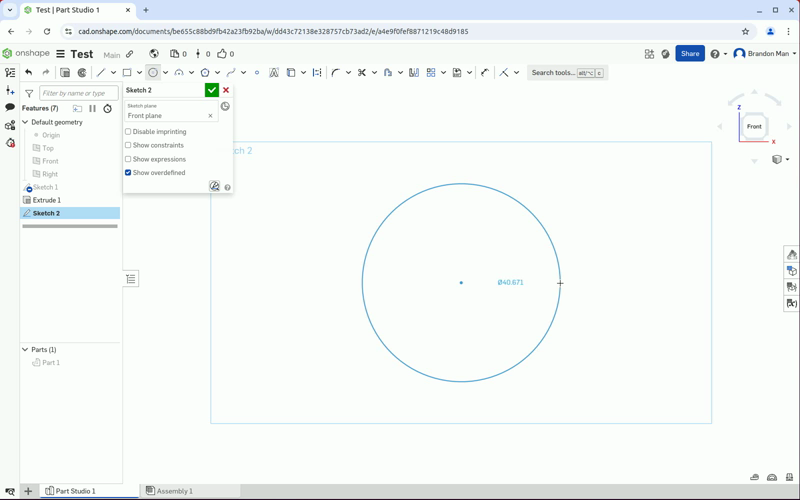
click(560, 282)
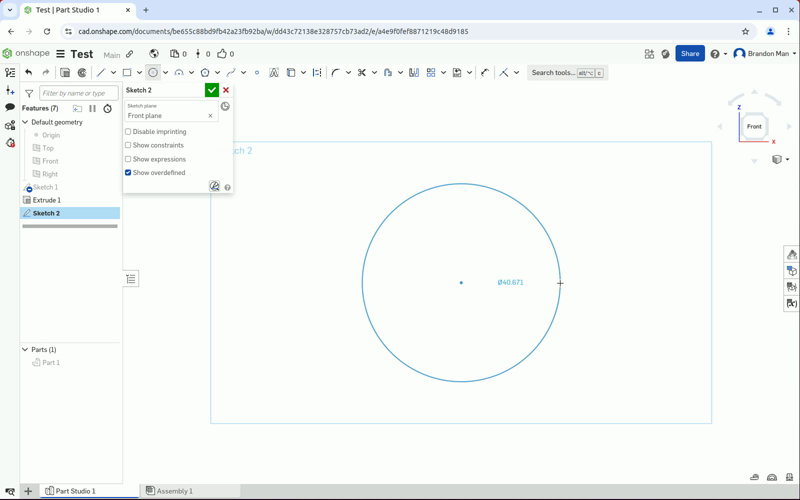
key(esc)
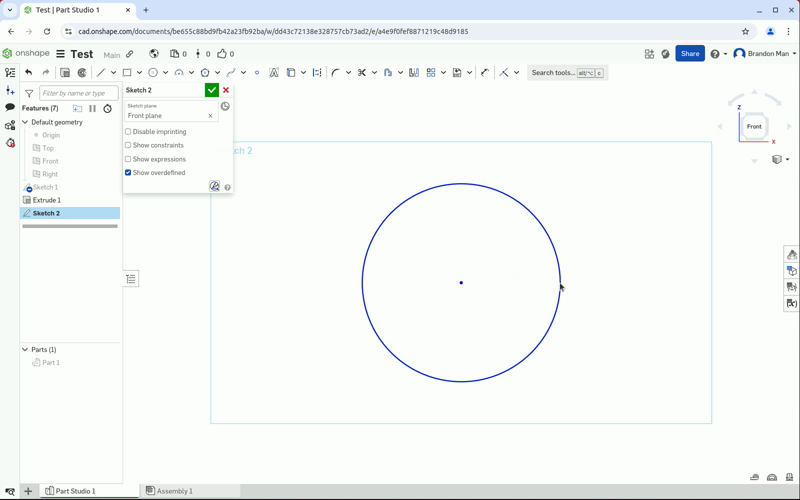
key(c)
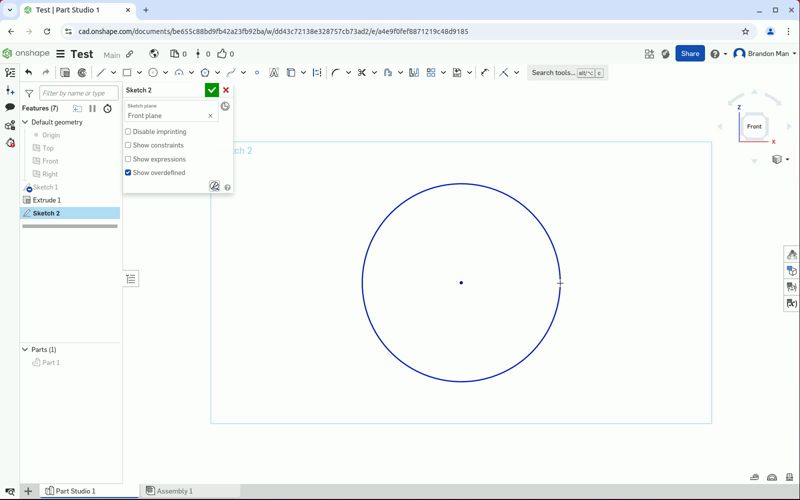
key_down(shift)
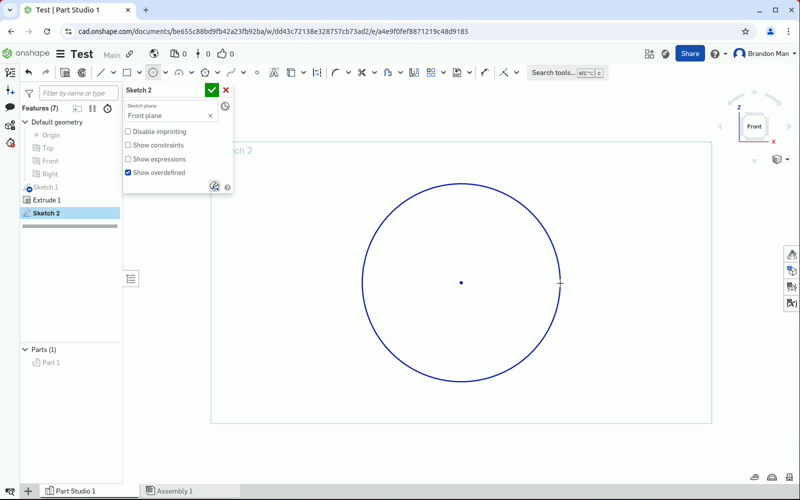
mouse_move(461, 282)
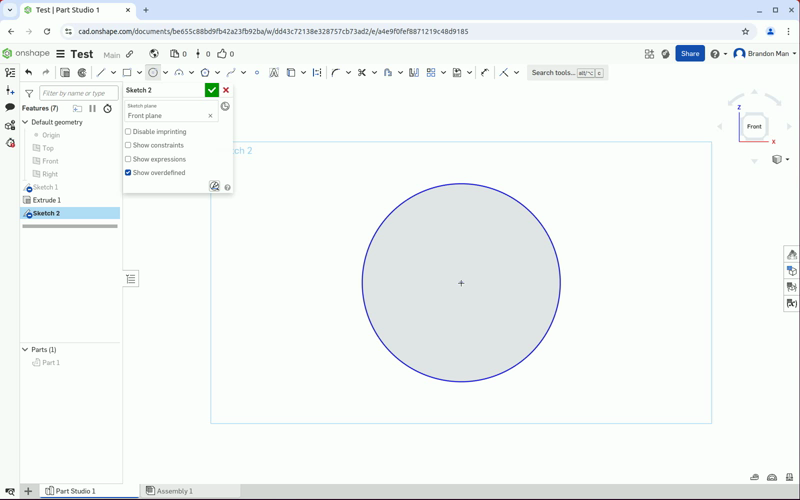
click(461, 282)
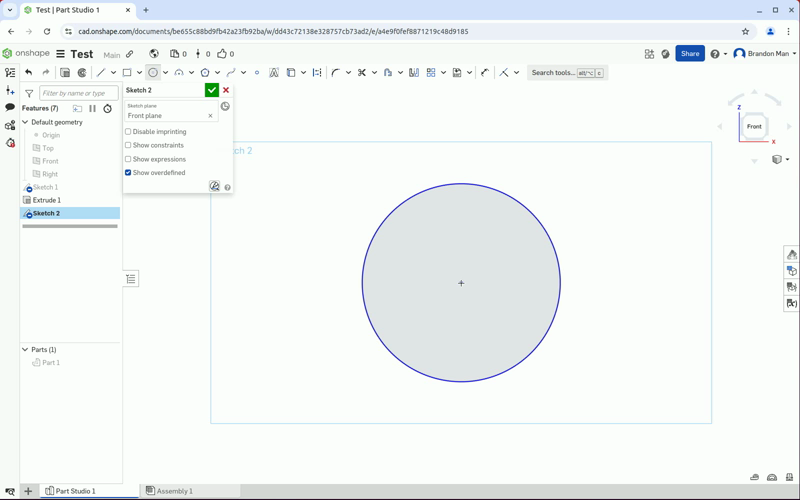
key_up(shift)
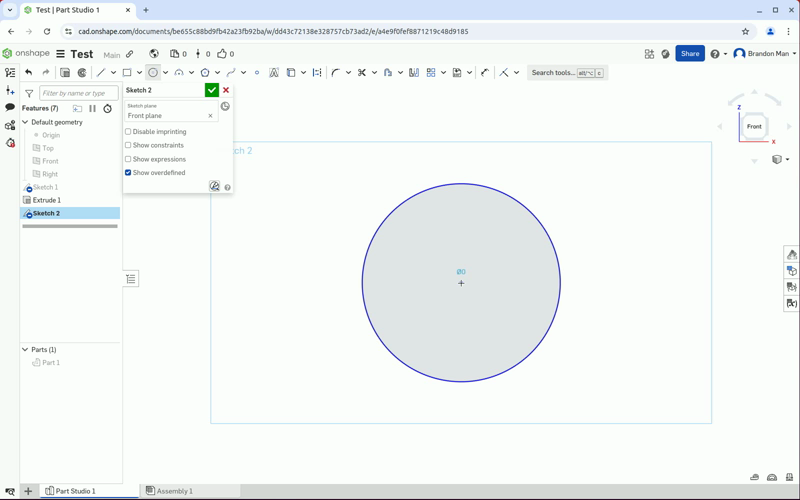
mouse_move(486, 282)
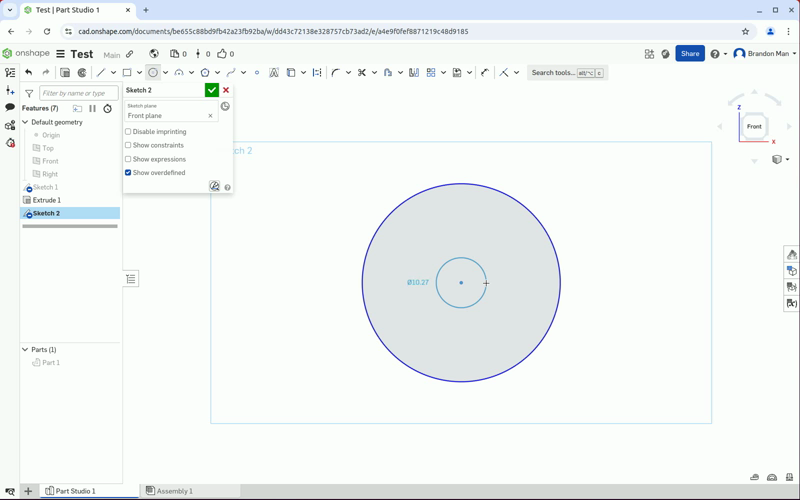
click(486, 282)
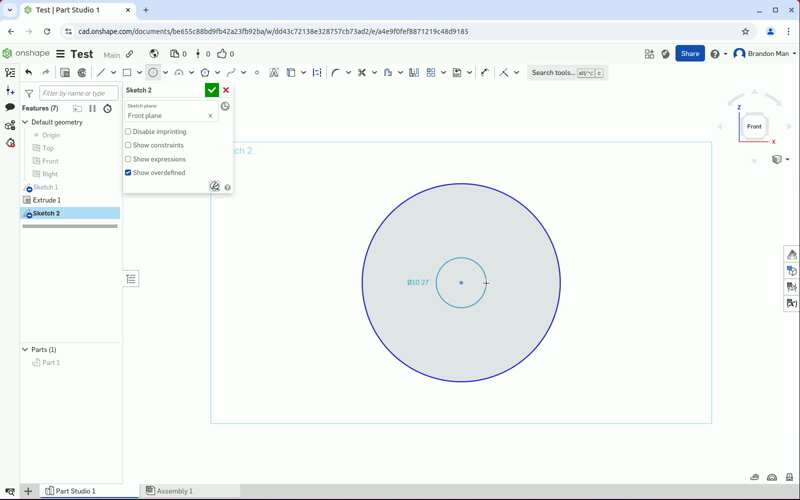
key(esc)
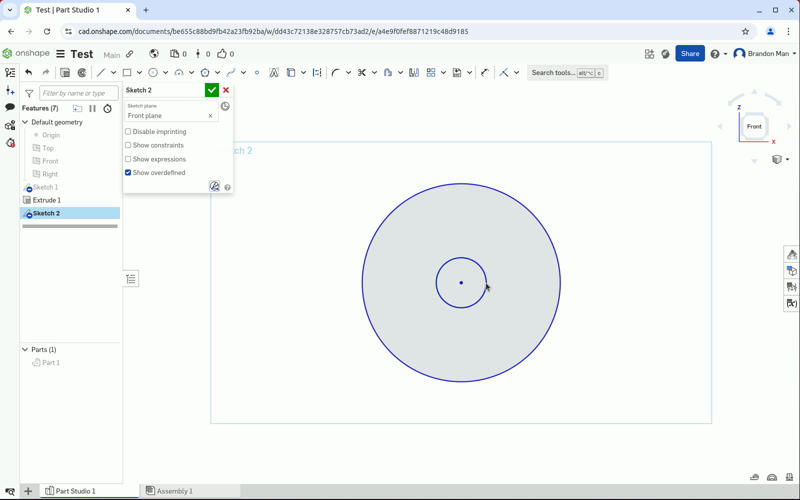
mouse_move(529, 323)
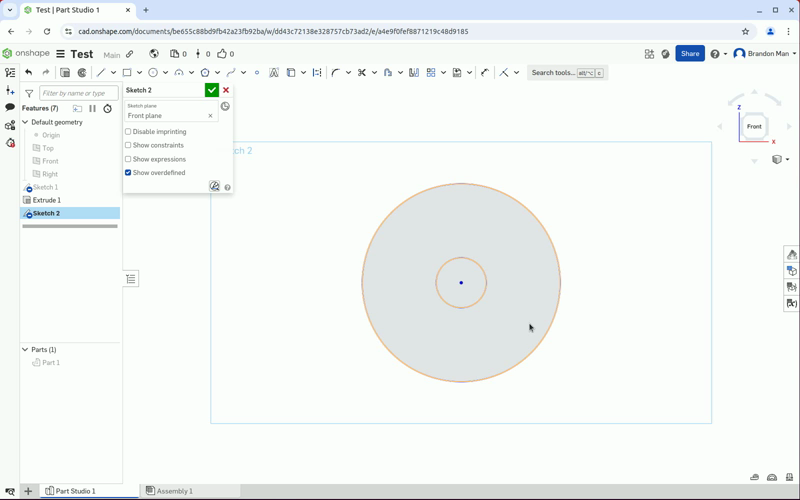
click(529, 323)
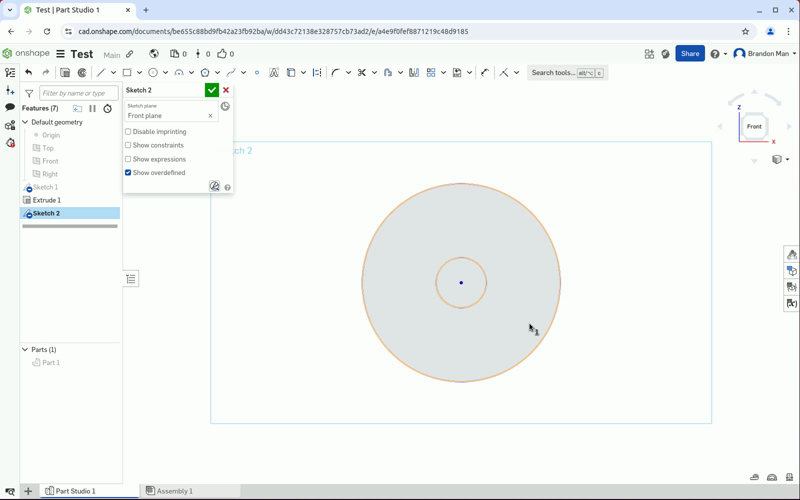
mouse_move(73, 352)
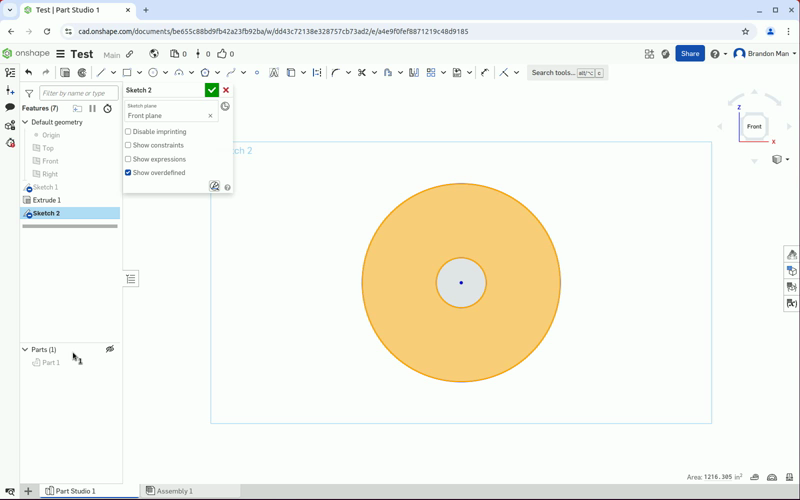
key(shift+y)
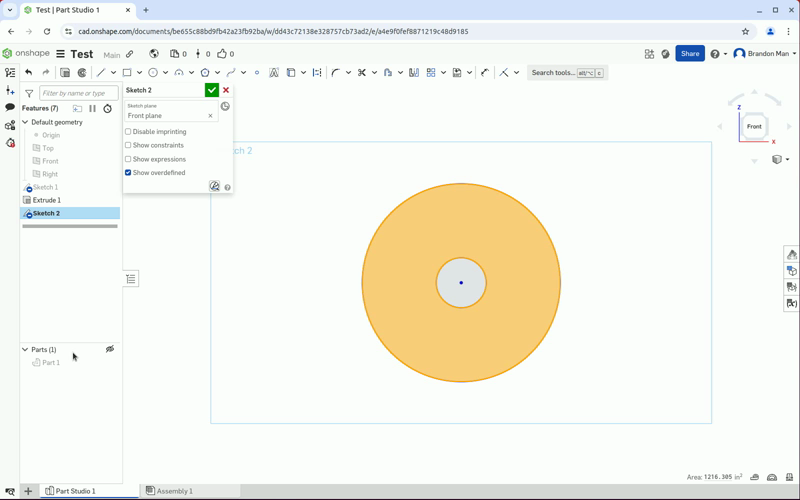
key(shift+e)
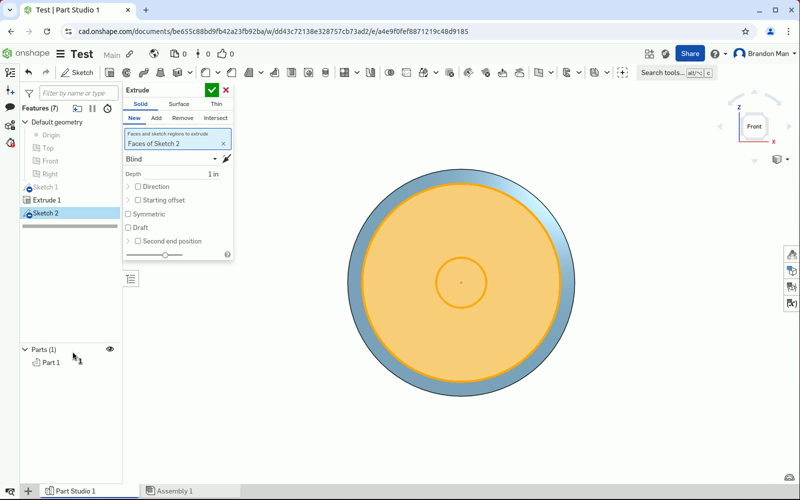
mouse_move(143, 106)
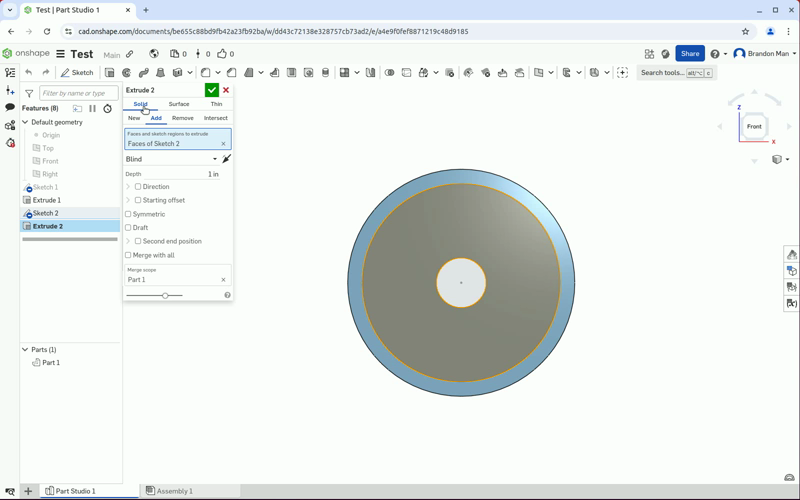
click(143, 106)
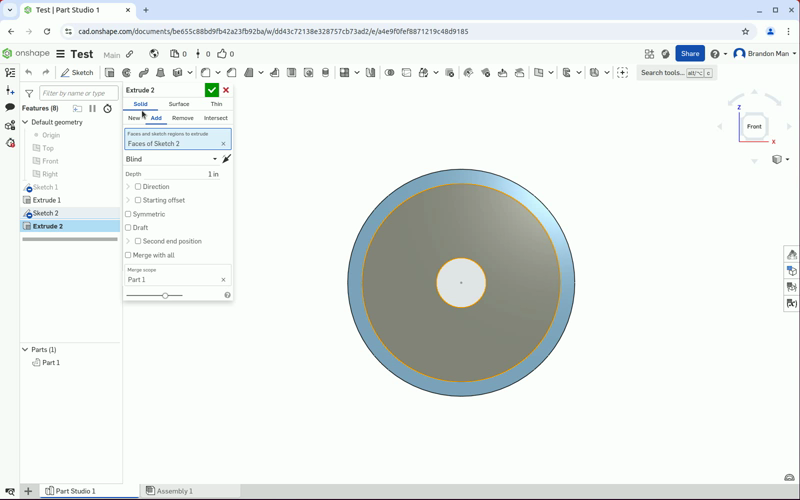
mouse_move(137, 120)
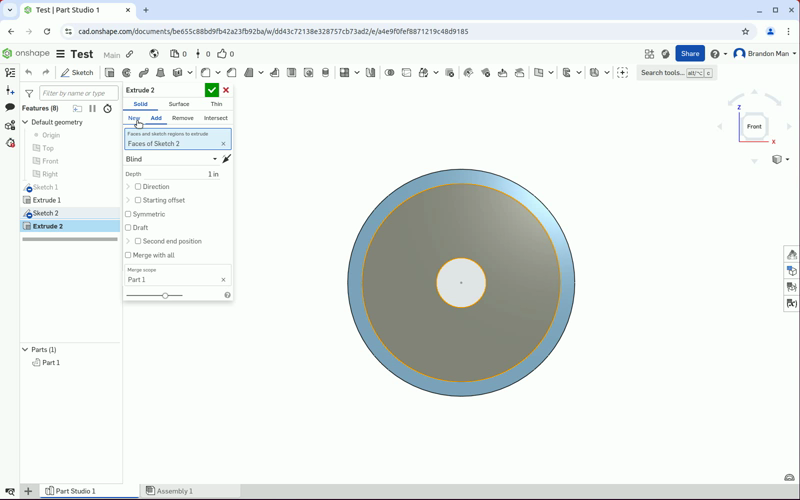
click(137, 120)
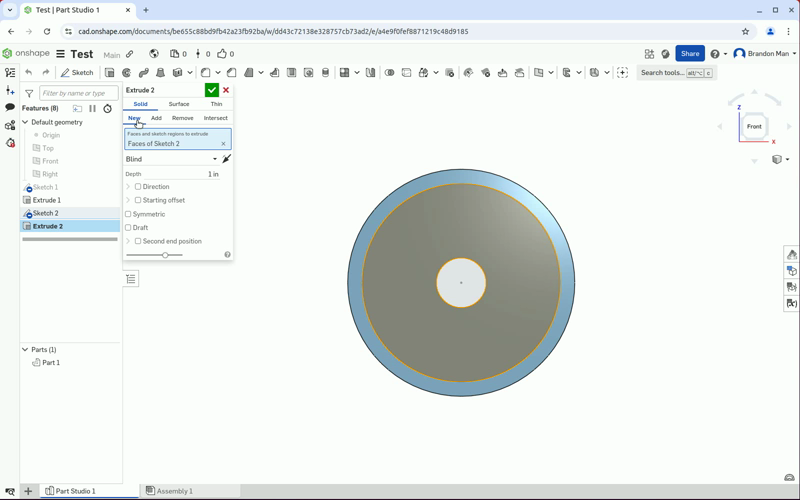
key(tab, 4)
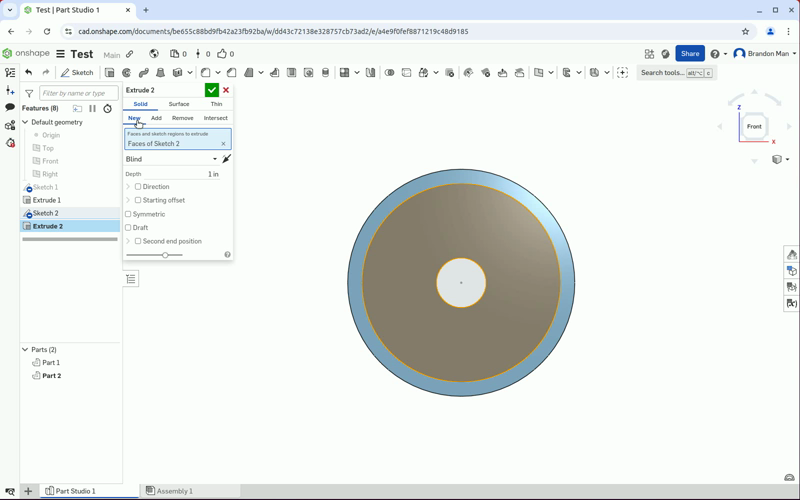
text(5.777)
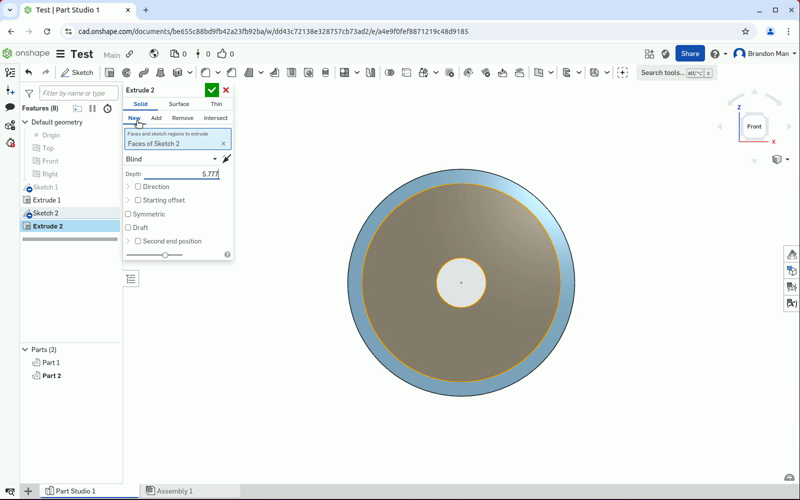
key(enter)
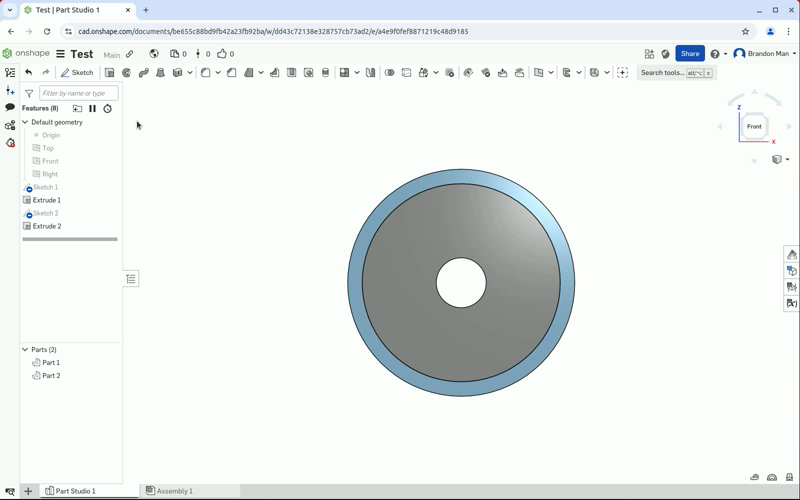
key(shift+h)
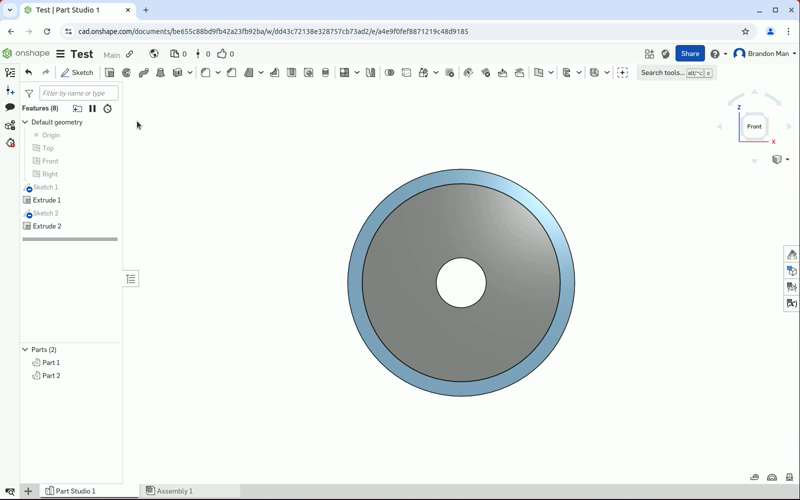
key(shift+h)
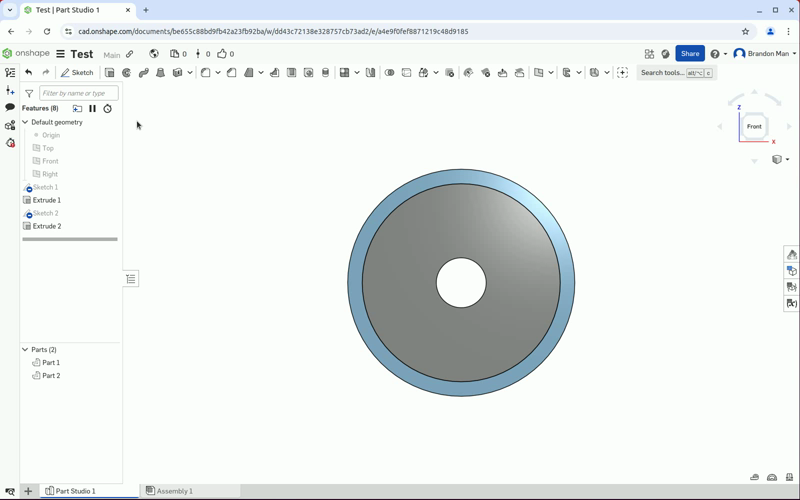
mouse_move(73, 189)
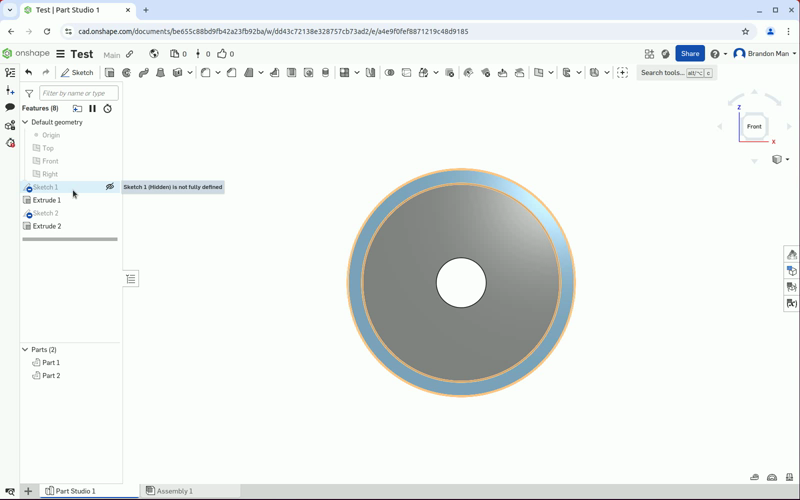
click(73, 189)
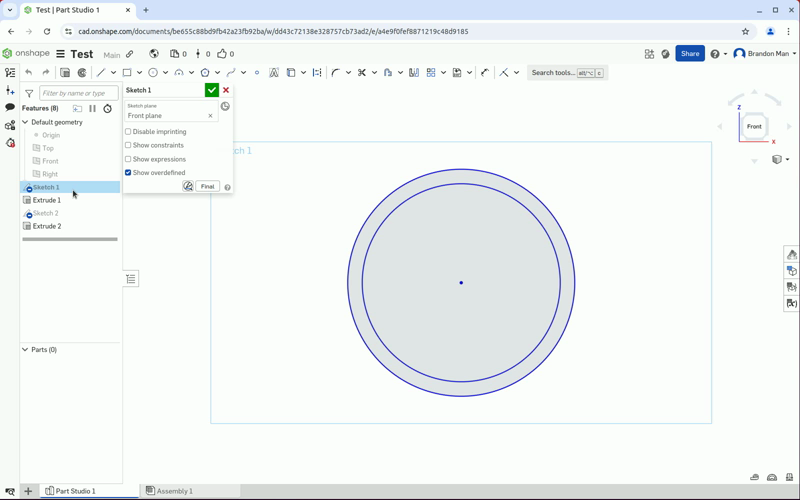
mouse_move(229, 92)
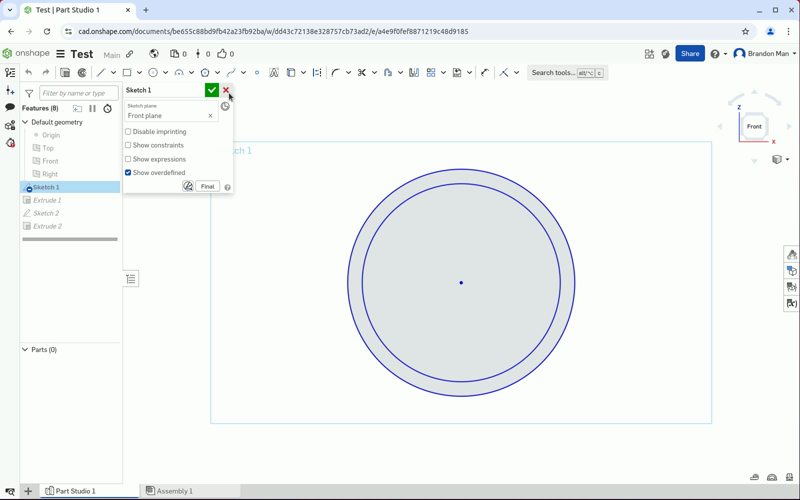
click(229, 92)
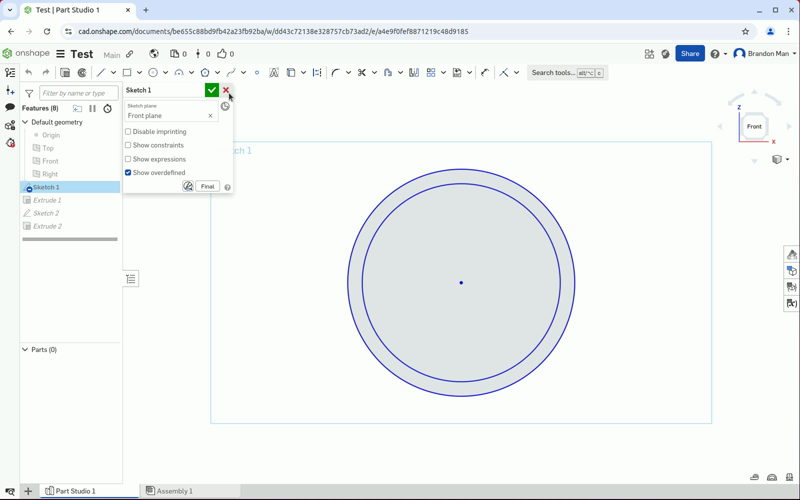
key(shift+s)
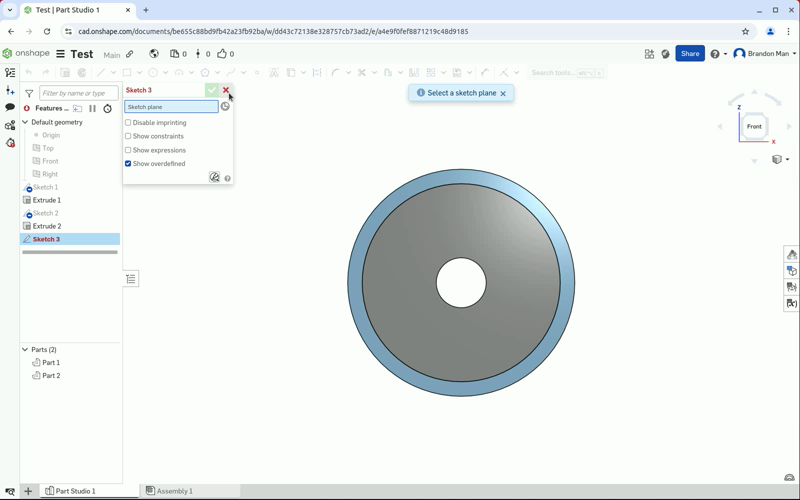
mouse_move(73, 163)
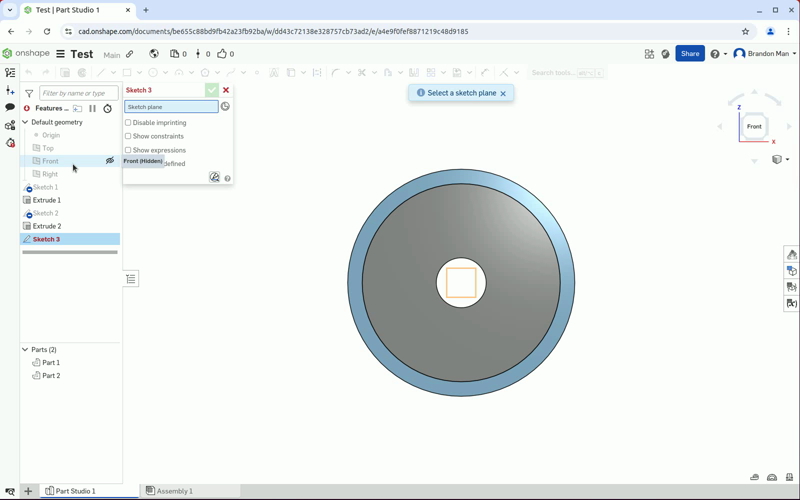
click(73, 163)
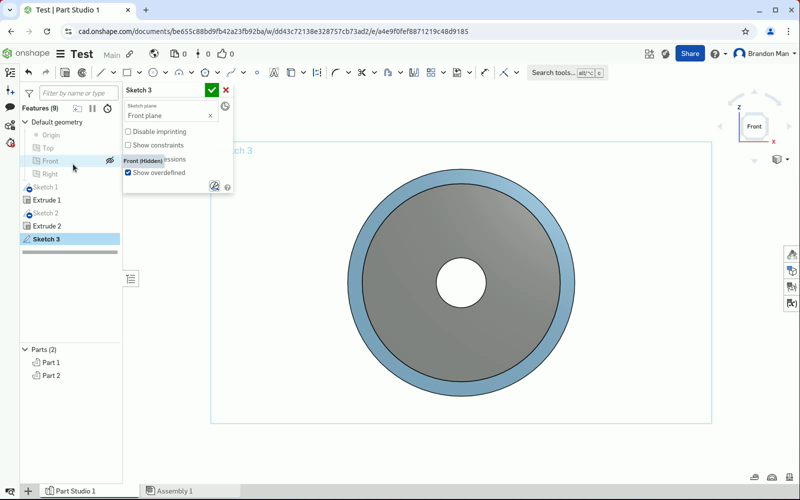
mouse_move(73, 352)
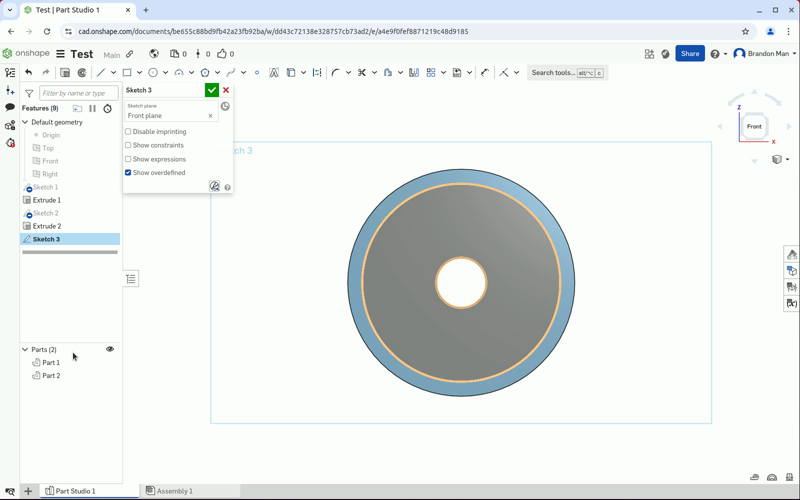
key(y)
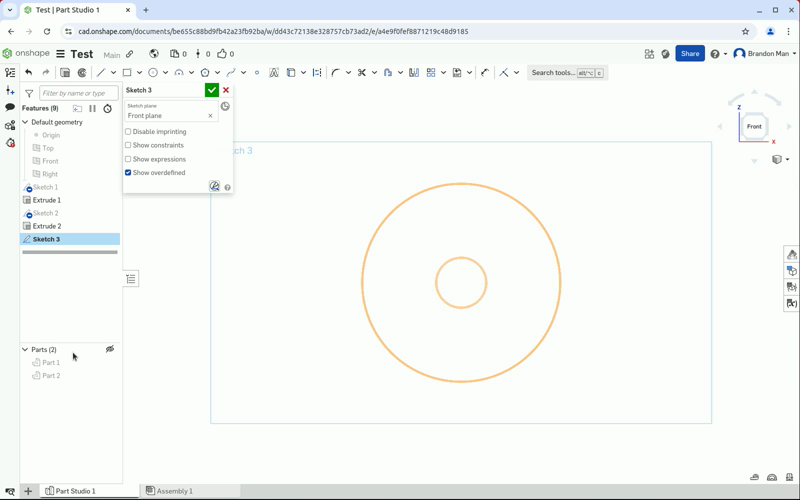
key(c)
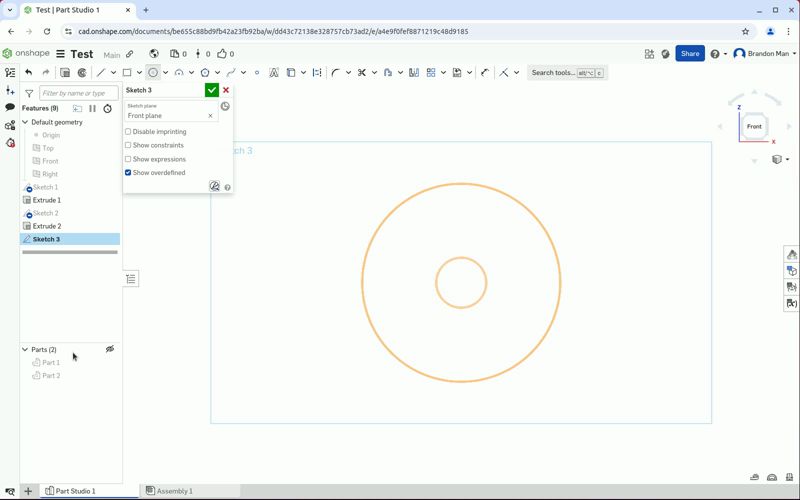
key_down(shift)
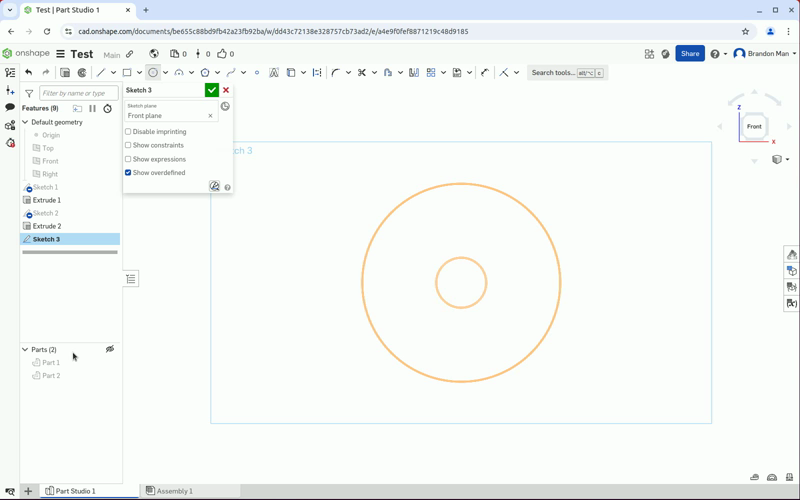
mouse_move(461, 282)
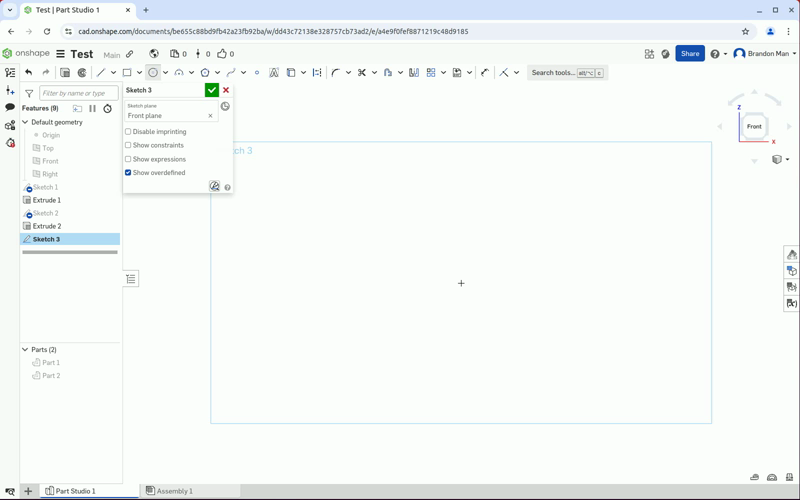
click(461, 282)
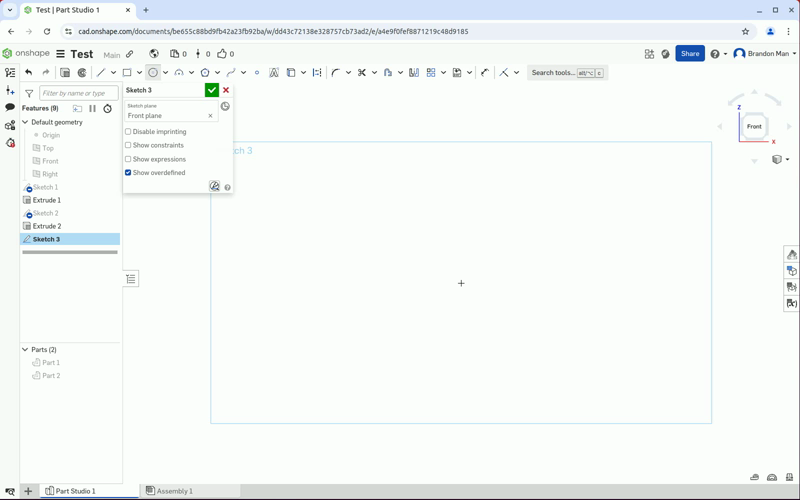
key_up(shift)
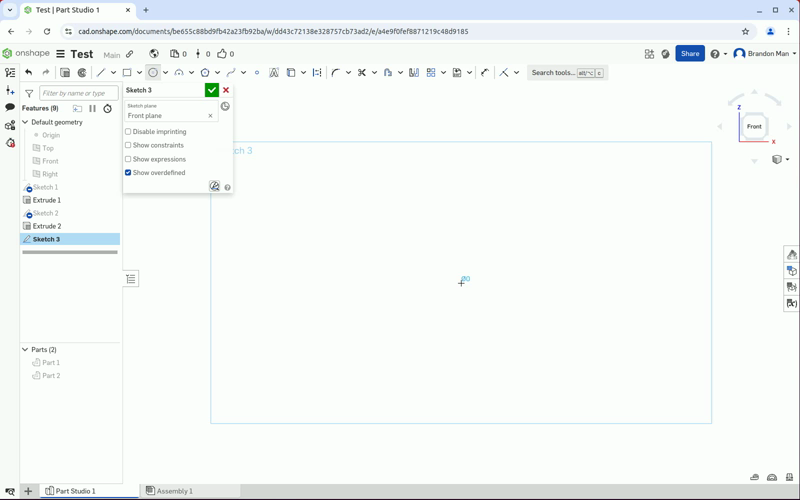
mouse_move(486, 282)
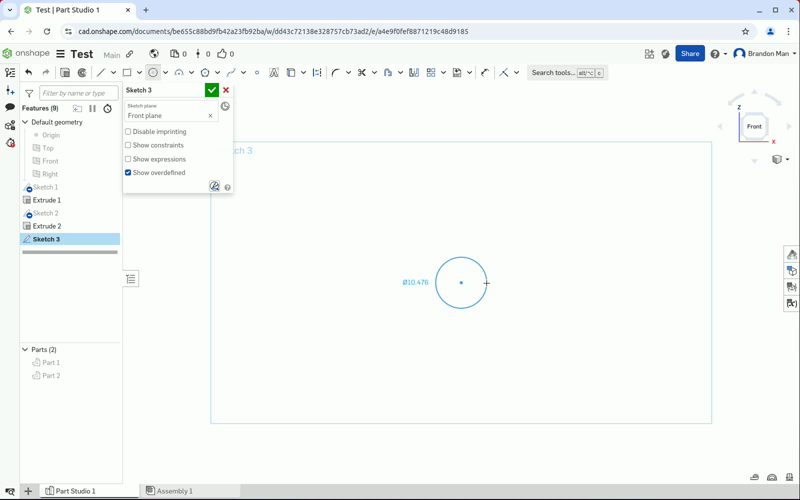
click(486, 282)
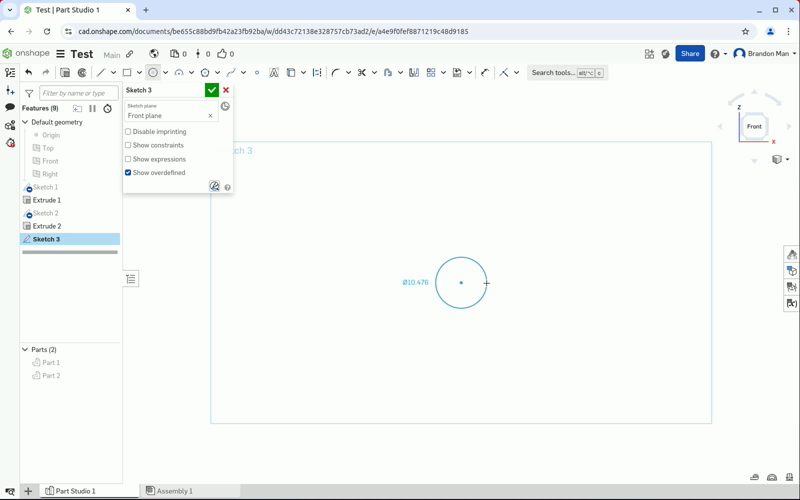
key(esc)
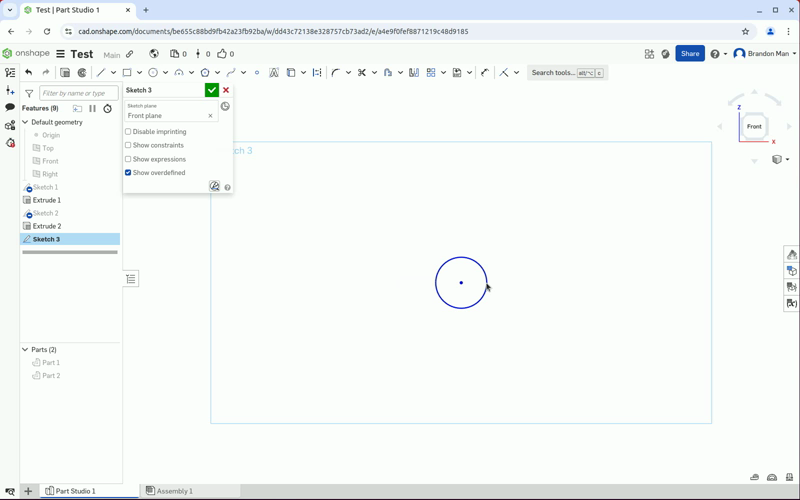
mouse_move(440, 282)
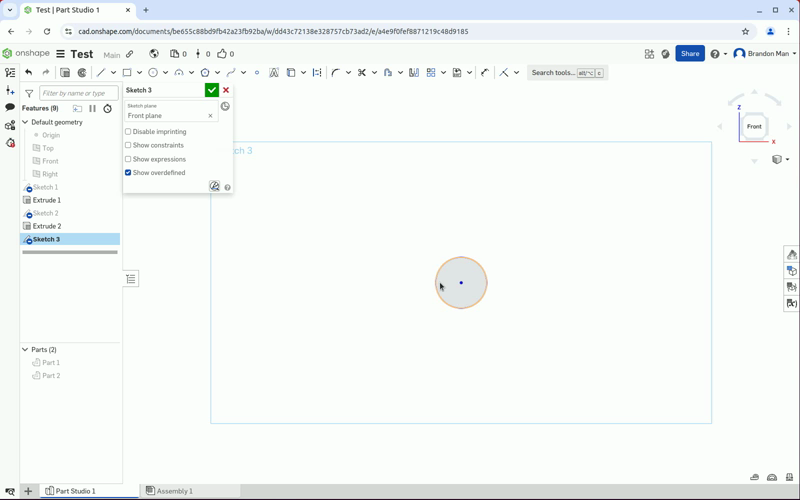
click(440, 282)
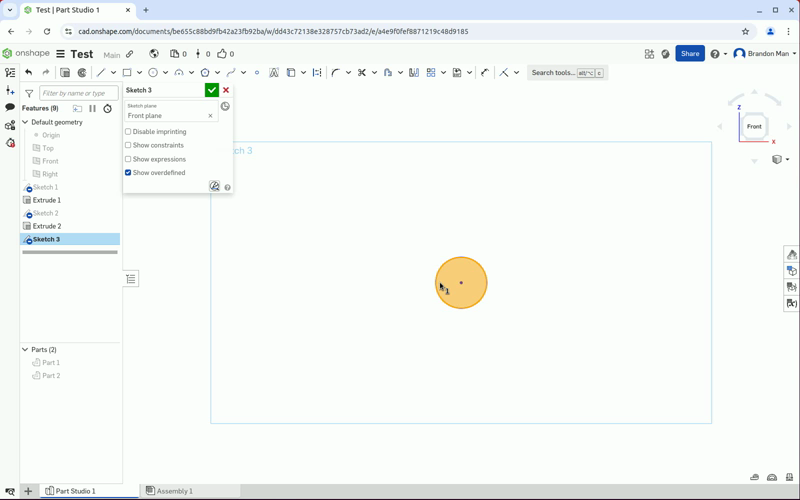
mouse_move(73, 352)
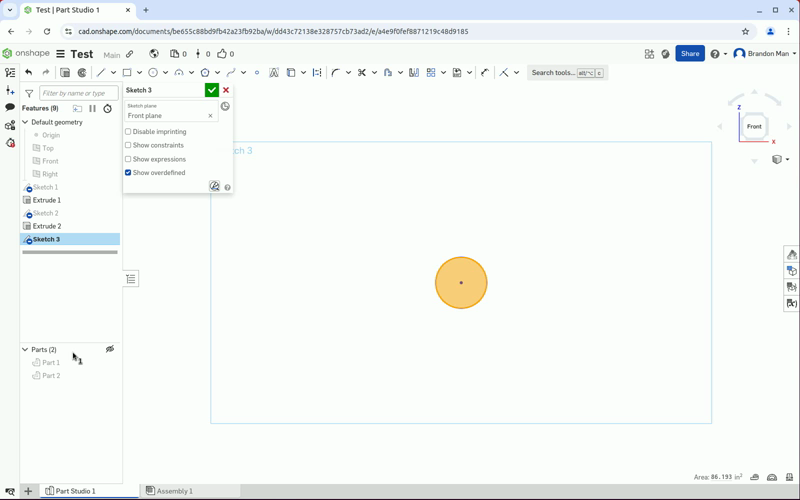
key(shift+y)
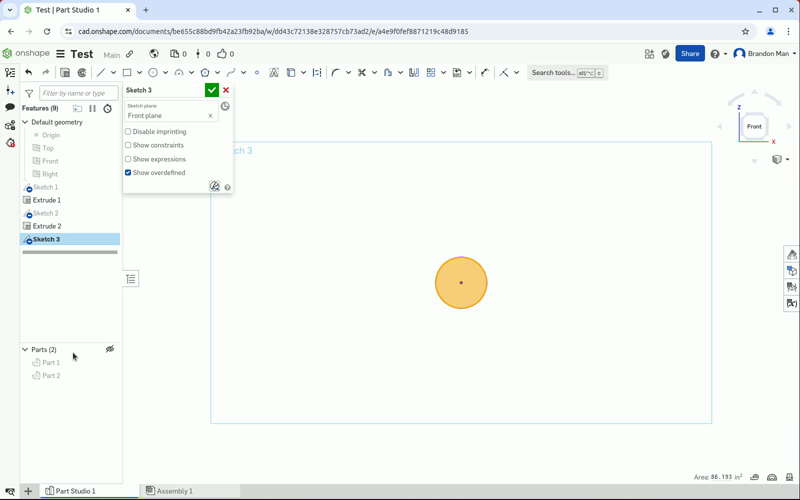
key(shift+e)
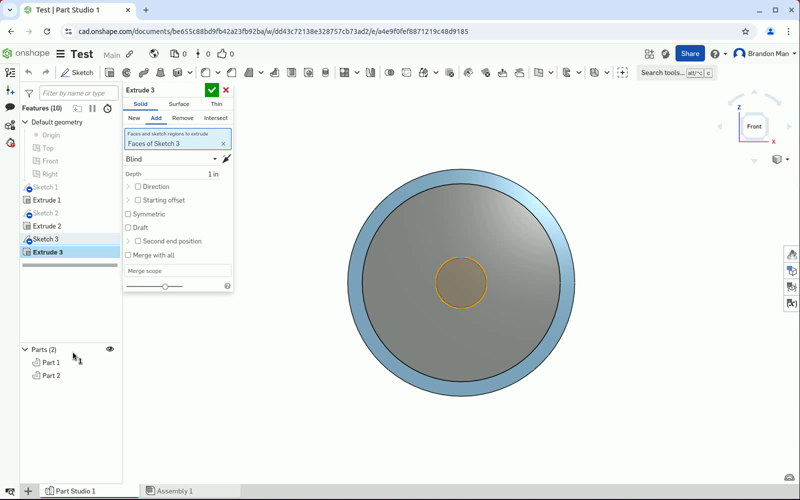
mouse_move(143, 106)
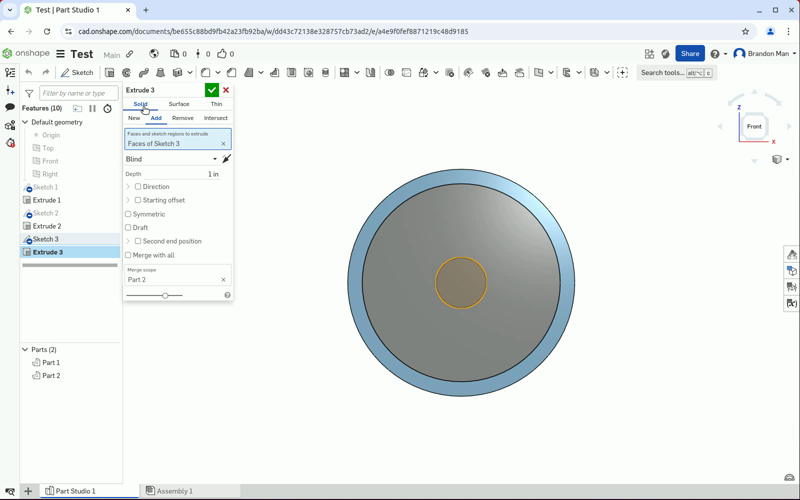
click(143, 106)
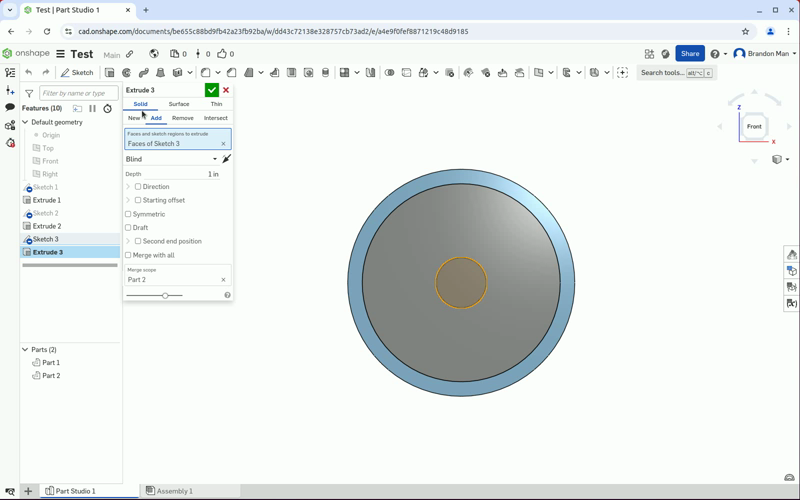
mouse_move(137, 120)
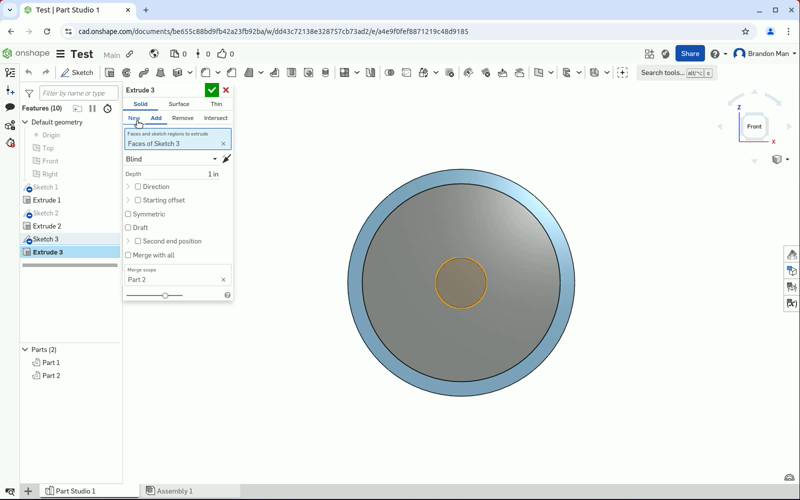
click(137, 120)
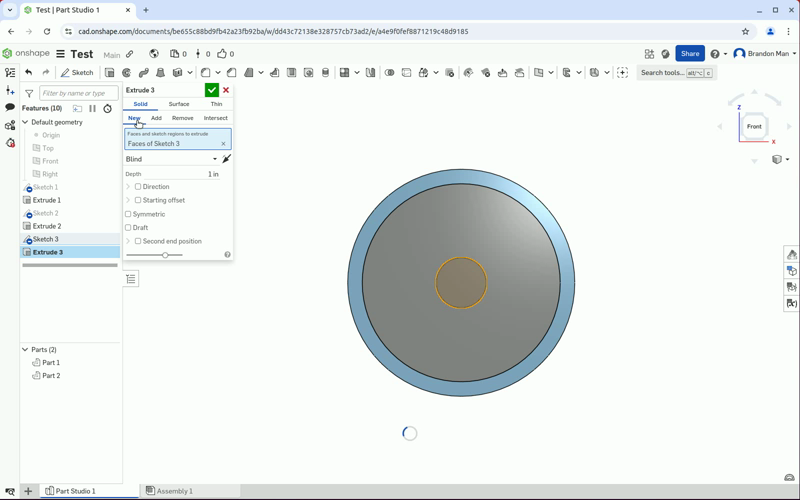
key(tab, 4)
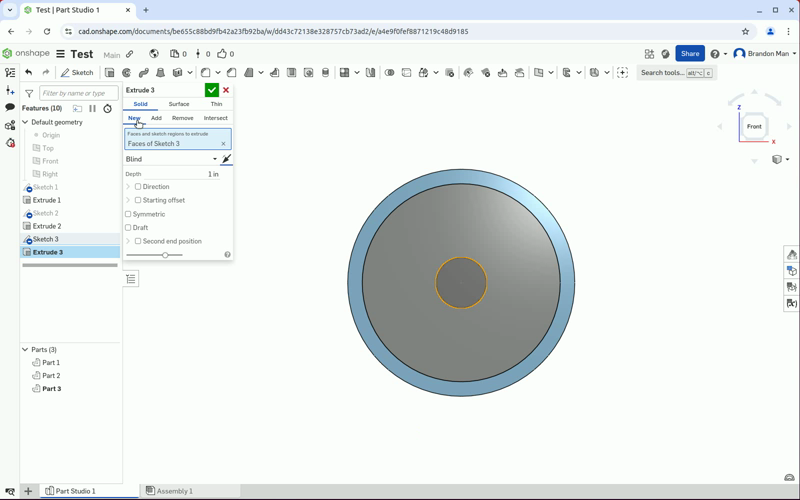
text(5.777)
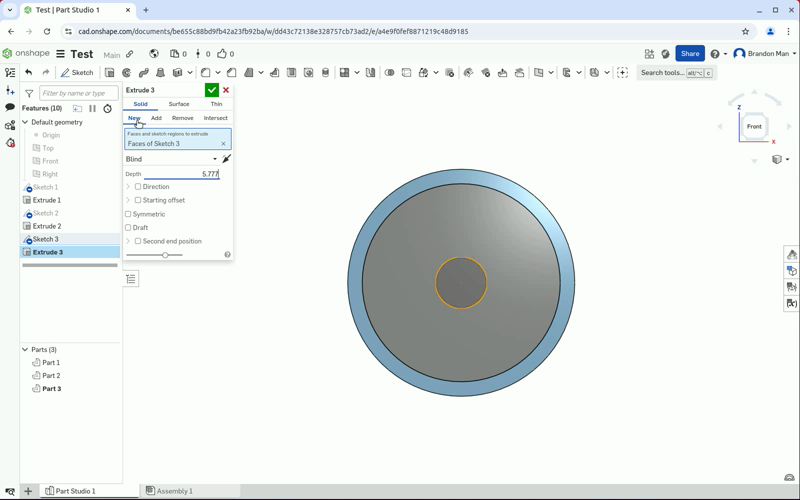
key(enter)
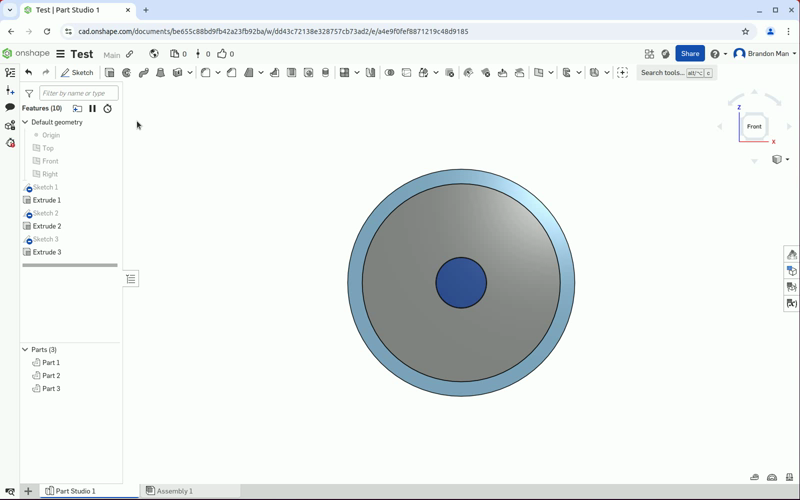
key(shift+h)
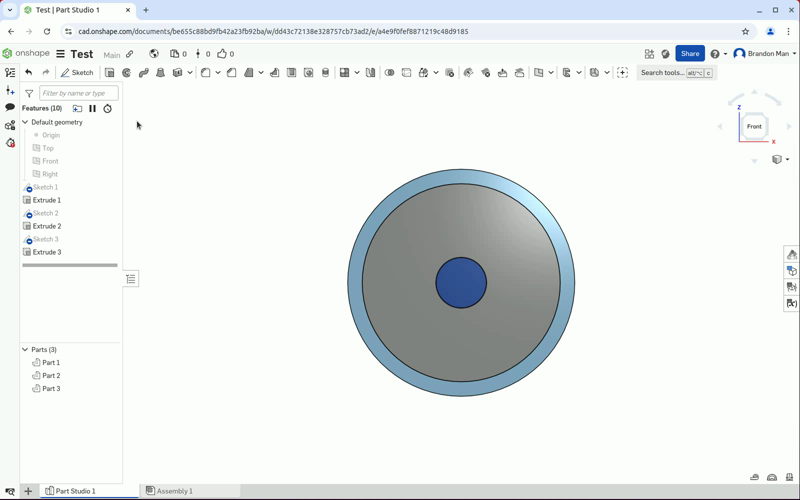
key(shift+h)
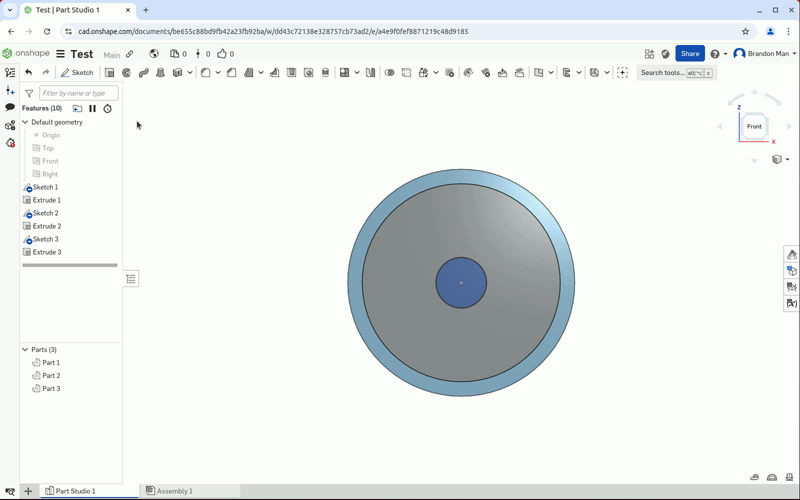
key(shift+7)
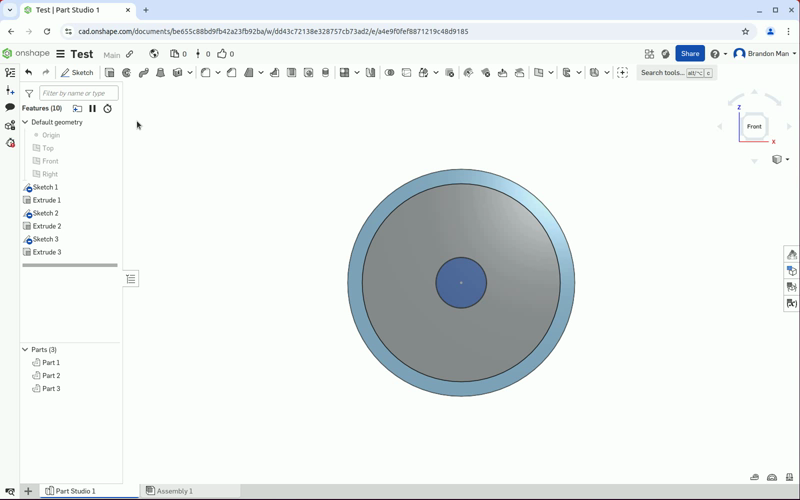
key(left, 2)
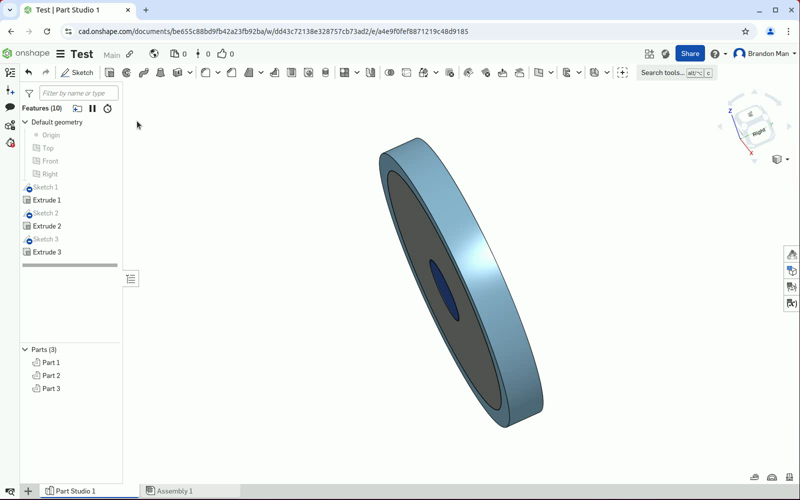
key(down, 2)
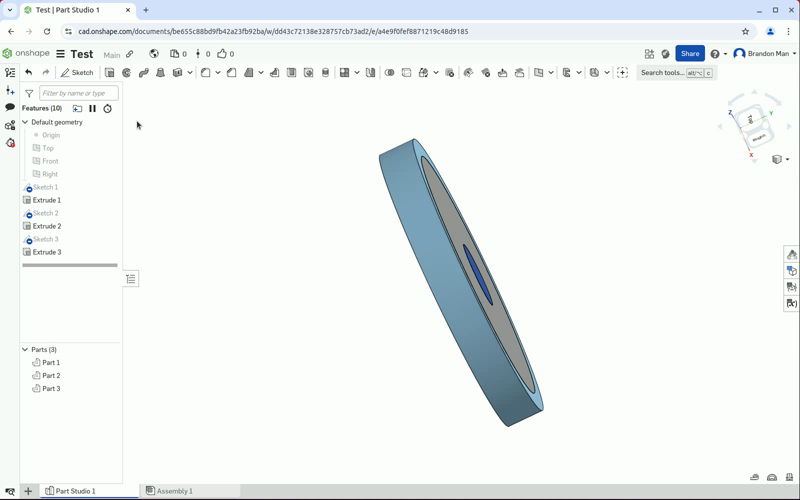
key(up, 2)
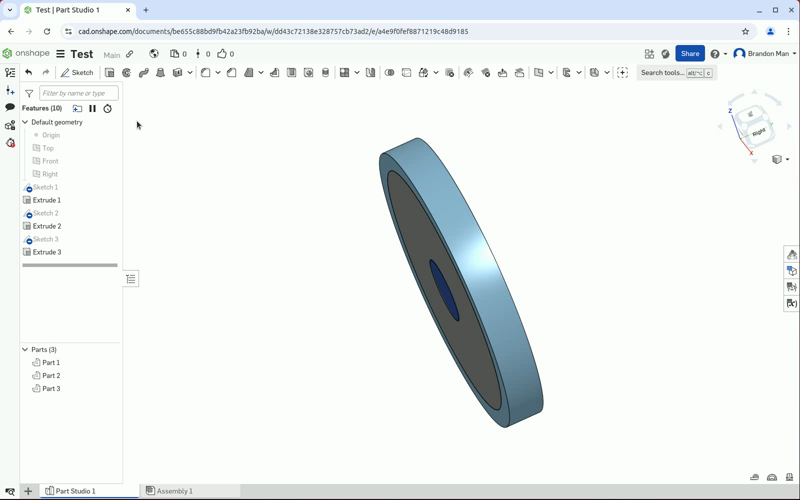
key(right, 2)
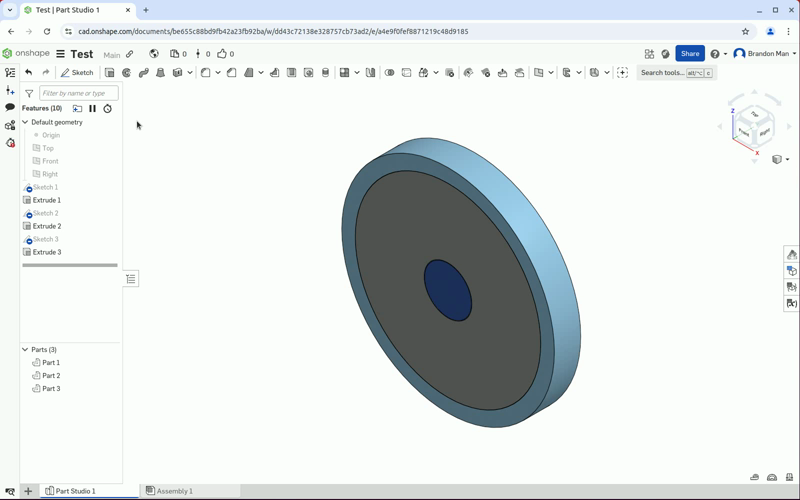
mouse_move(73, 189)
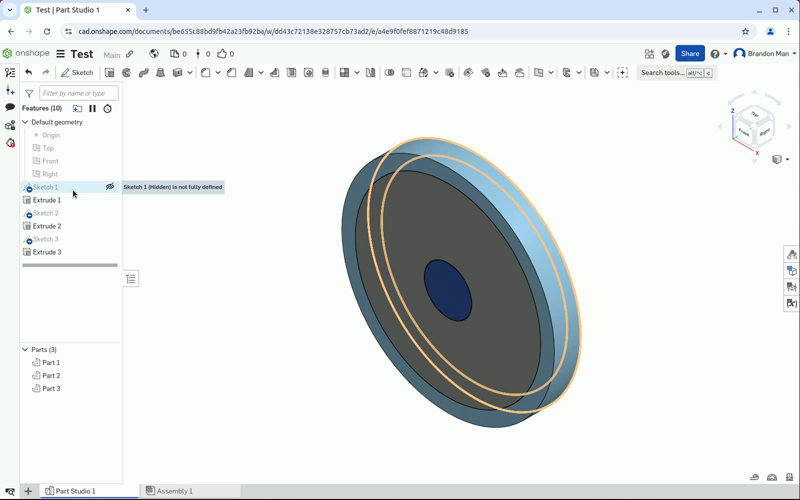
click(73, 189)